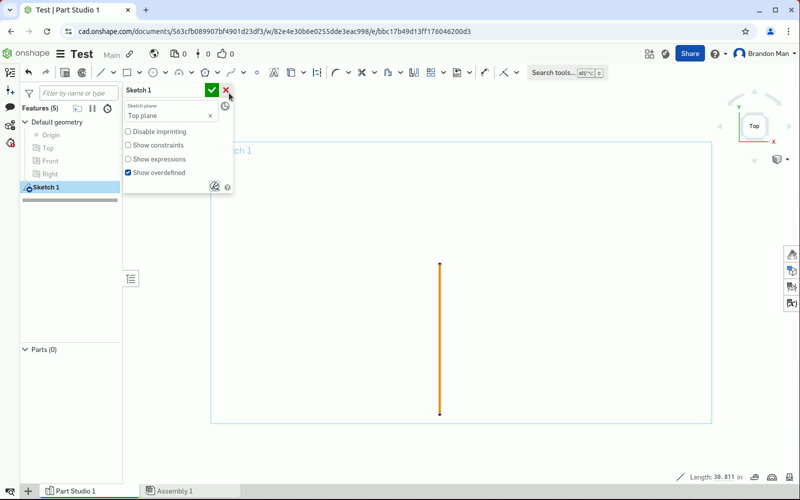
key(shift+h)
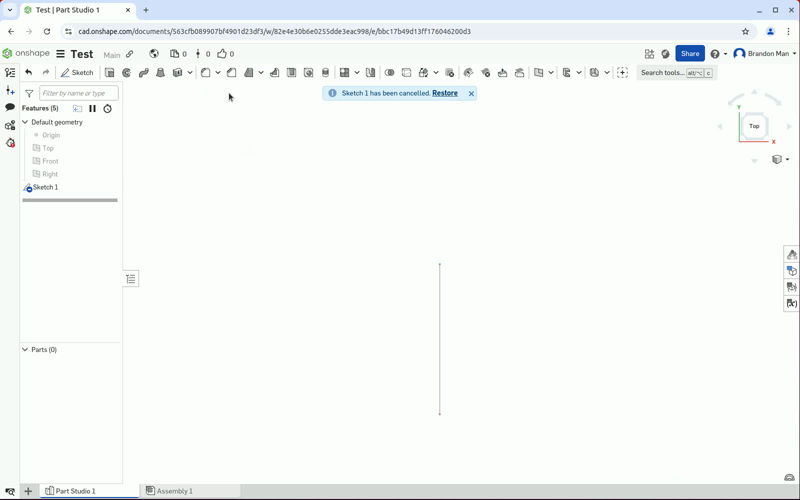
key(shift+s)
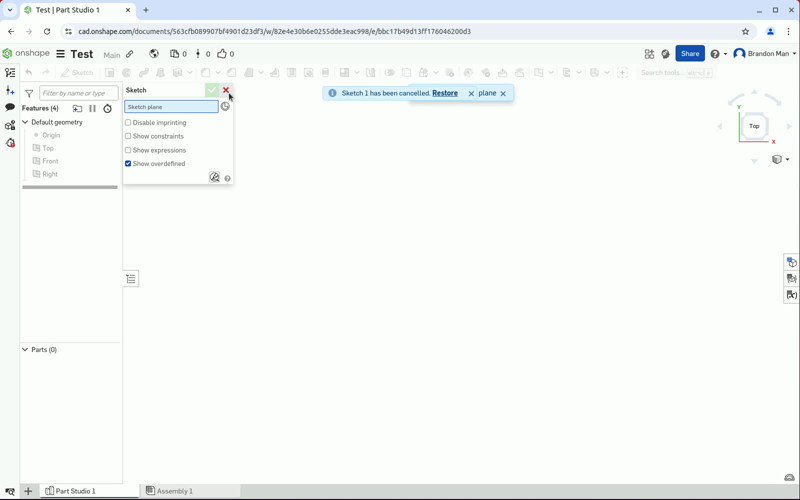
mouse_move(73, 150)
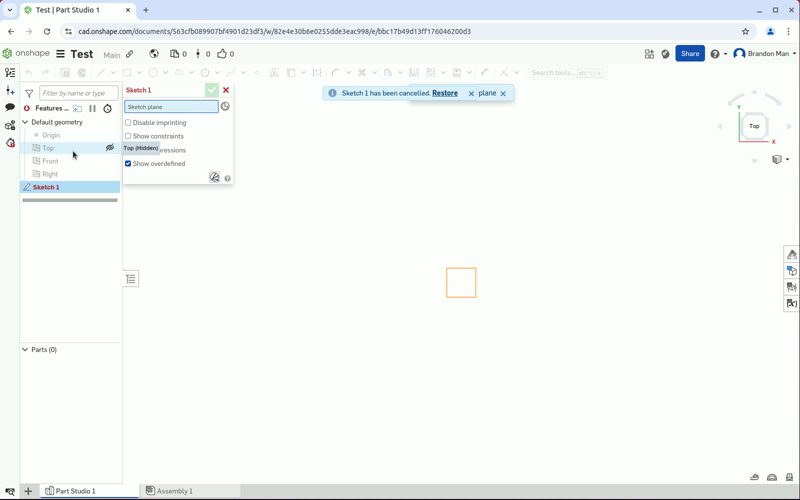
click(73, 150)
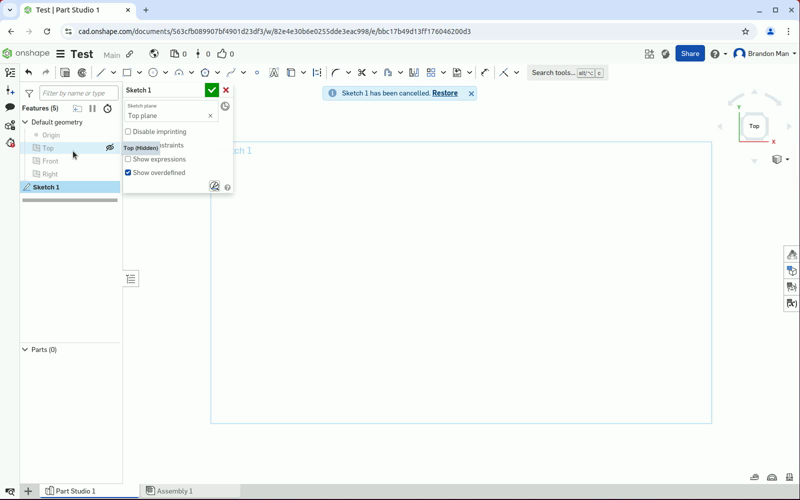
mouse_move(73, 352)
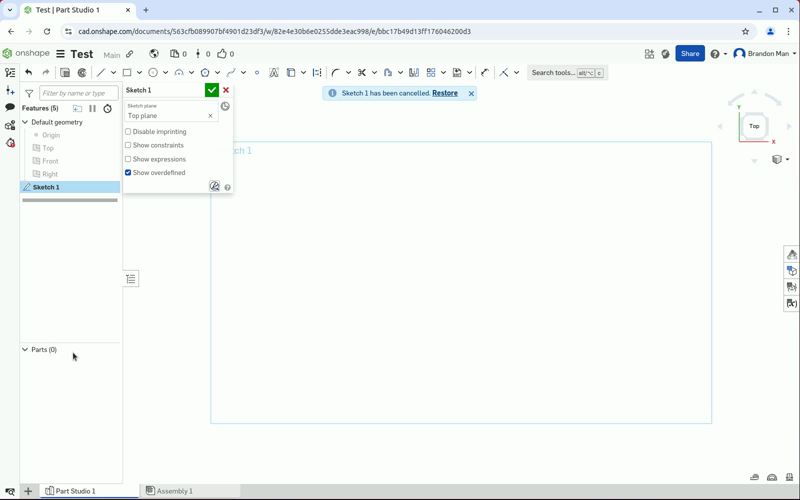
key(y)
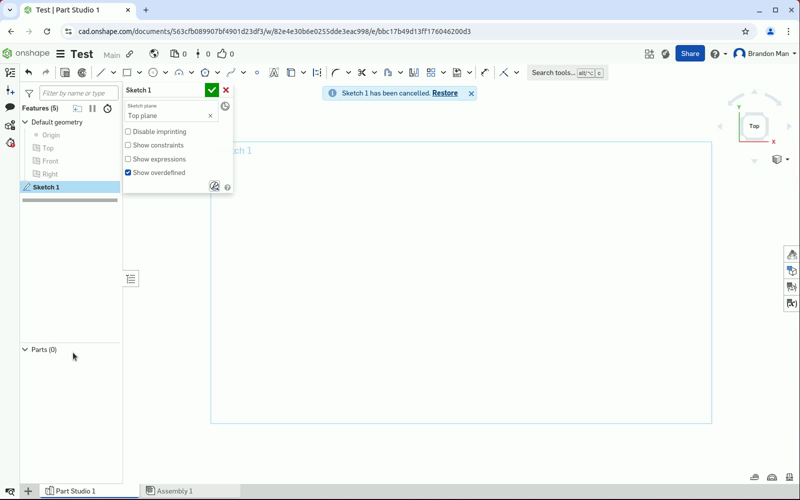
key(l)
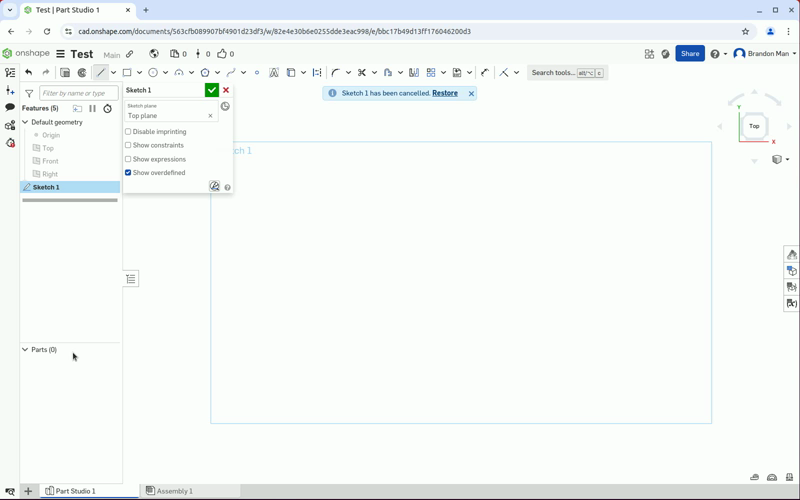
key_down(shift)
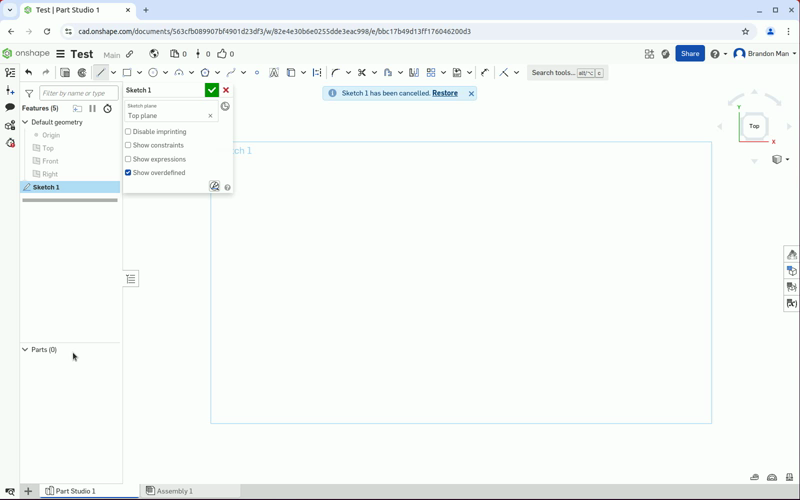
mouse_move(460, 282)
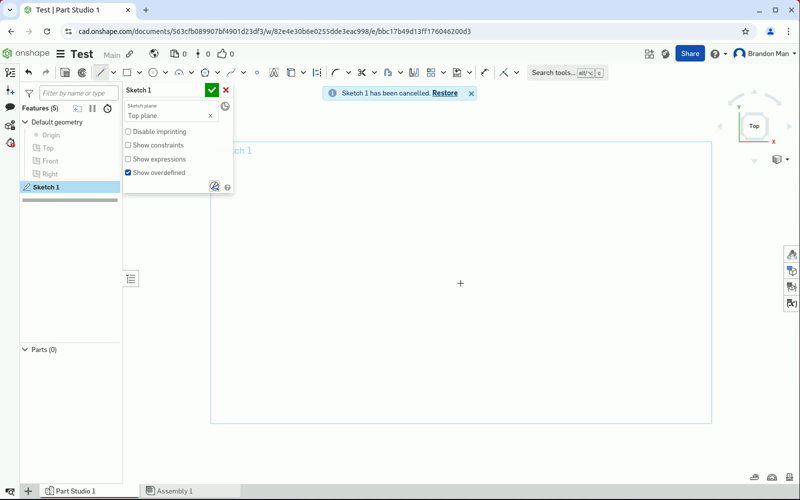
click(460, 282)
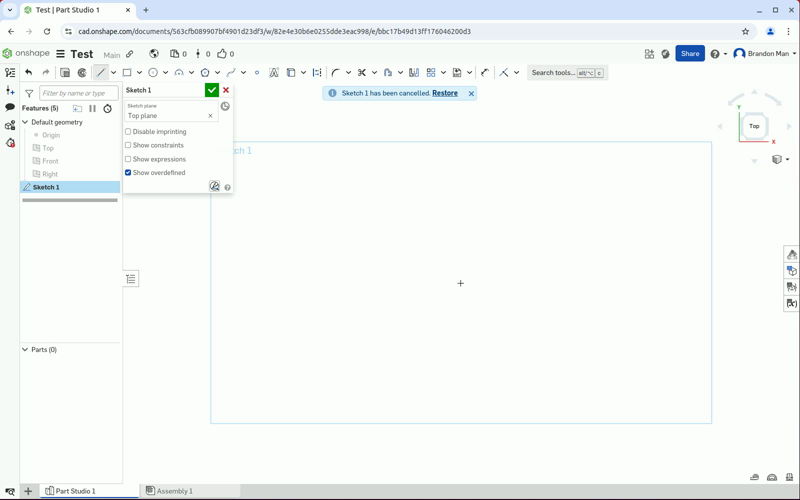
key_up(shift)
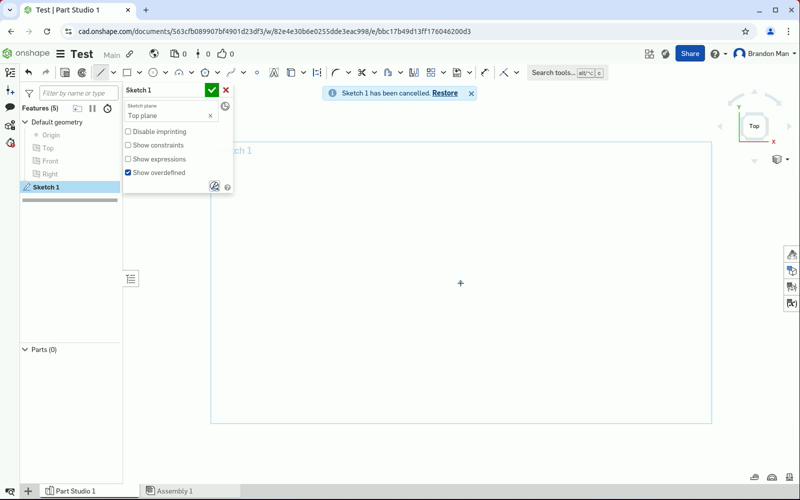
key_down(shift)
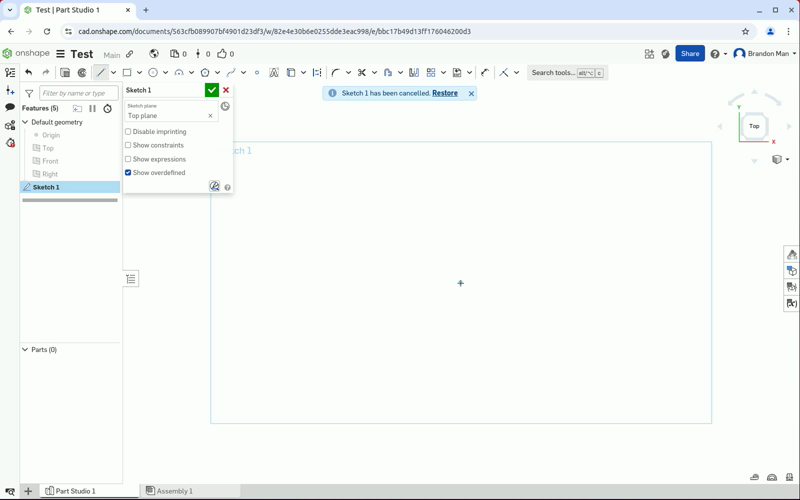
mouse_move(573, 282)
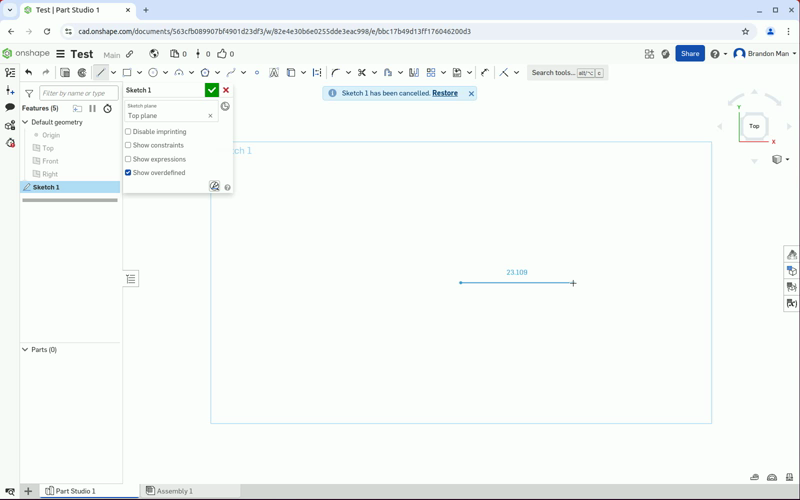
click(573, 282)
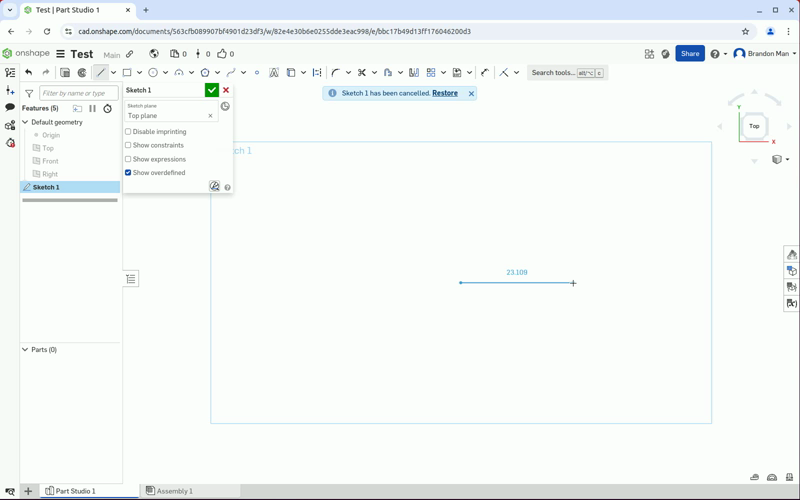
key_up(shift)
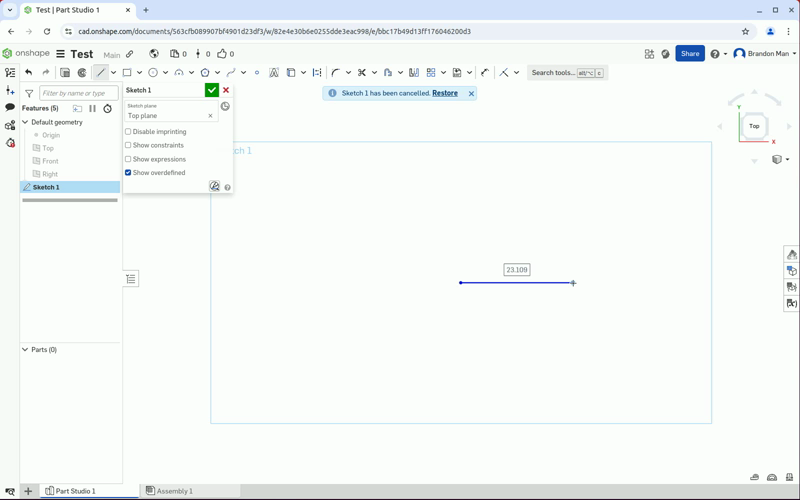
key_down(shift)
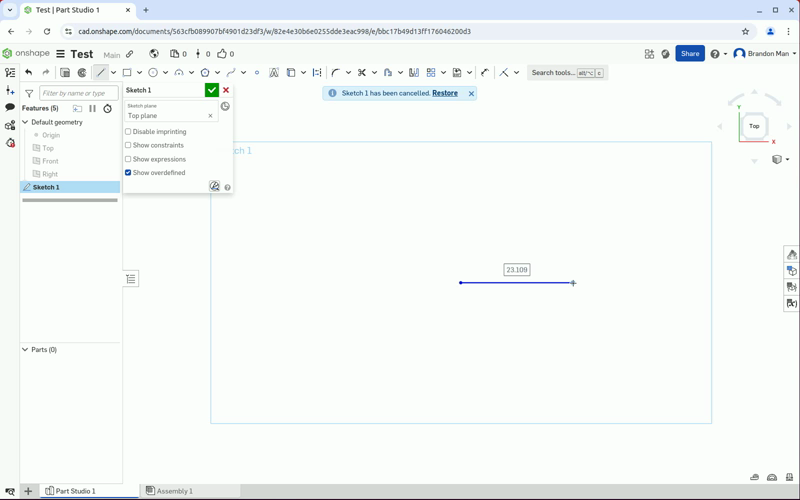
mouse_move(589, 282)
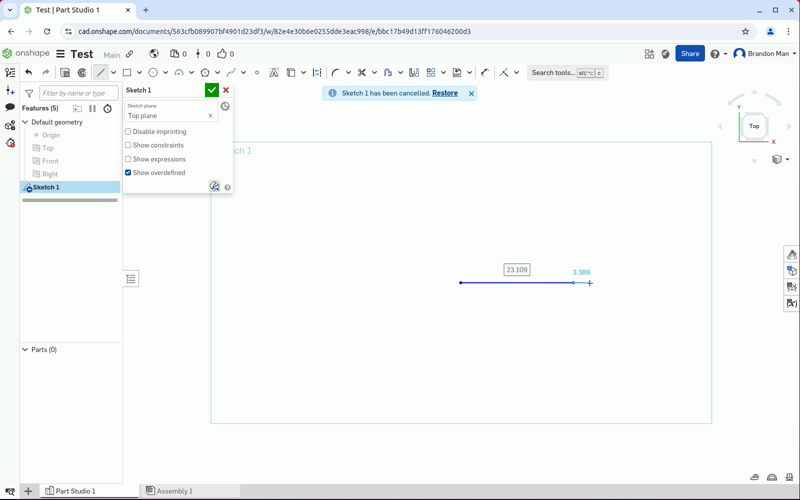
mouse_move(573, 237)
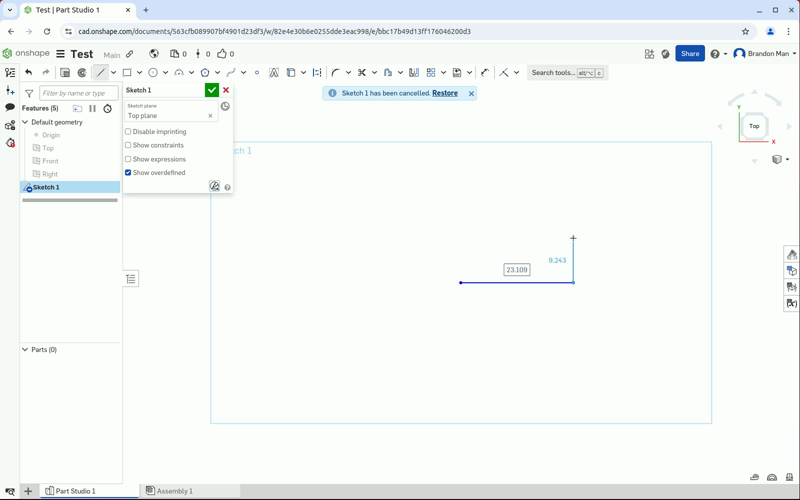
click(573, 237)
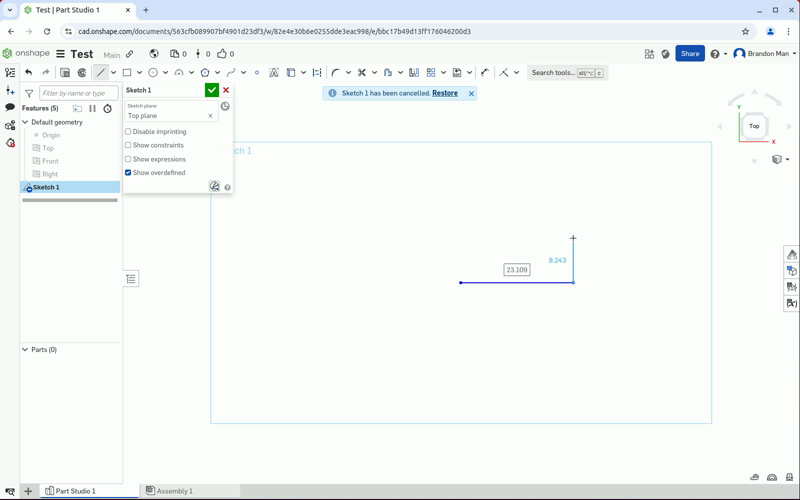
key_up(shift)
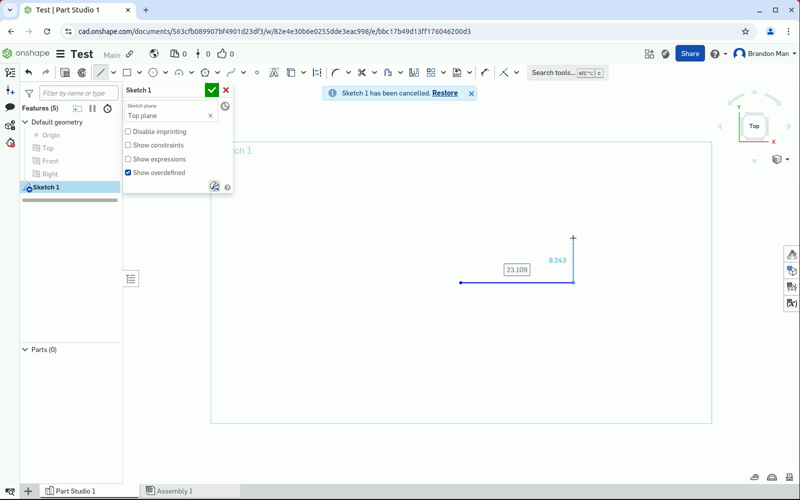
key_down(shift)
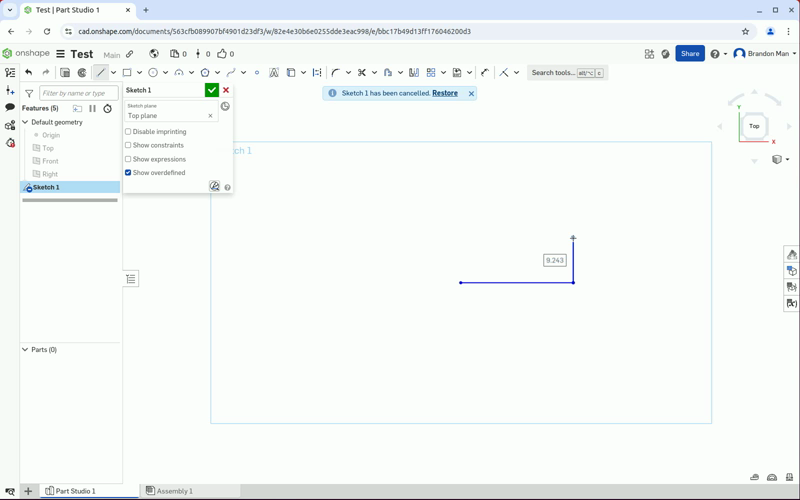
mouse_move(460, 237)
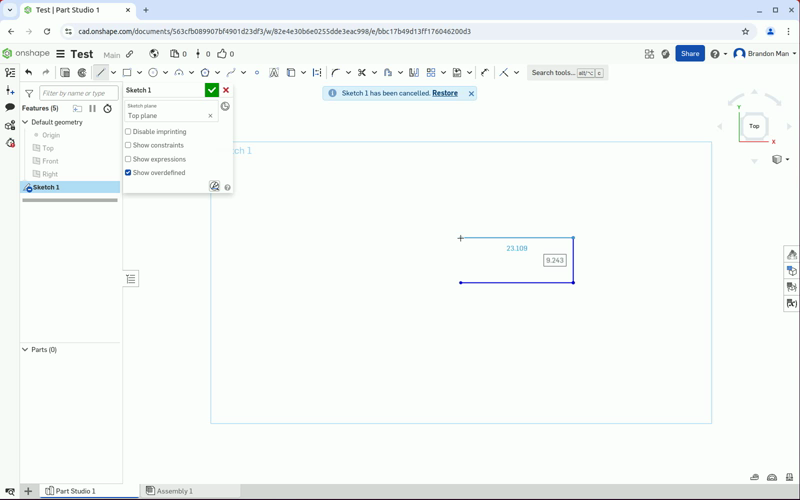
click(460, 237)
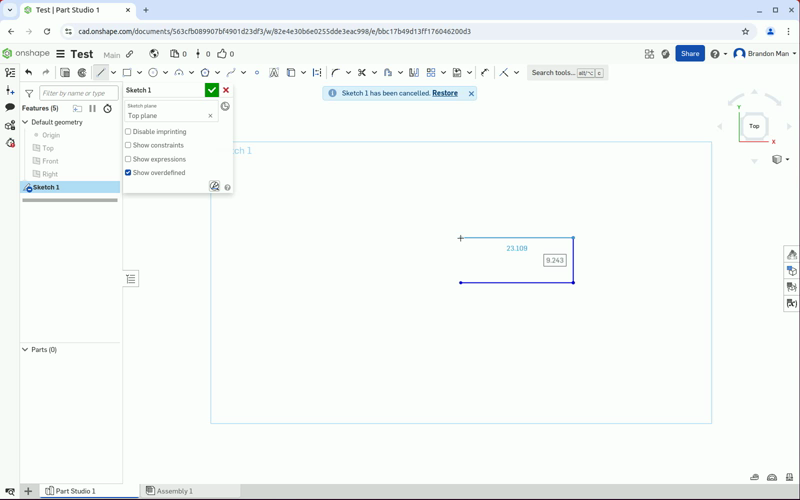
key_up(shift)
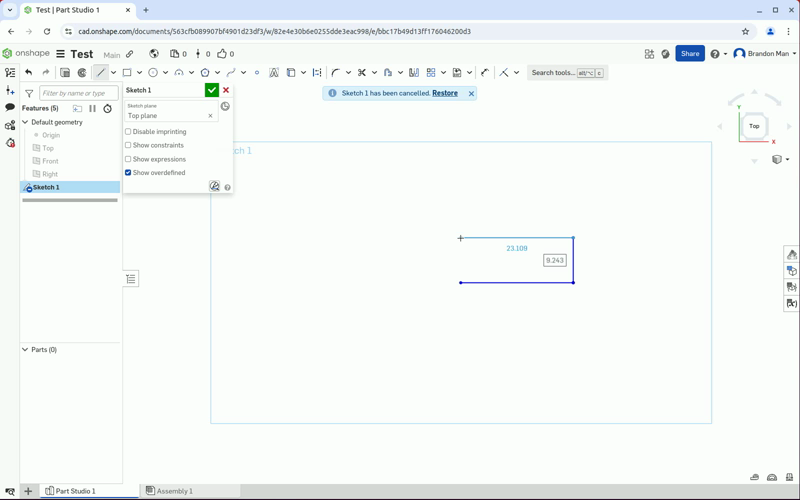
mouse_move(490, 237)
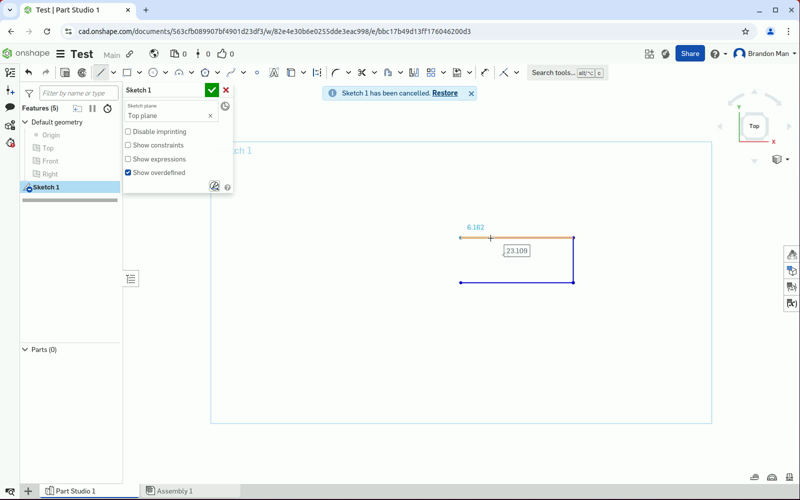
key_down(shift)
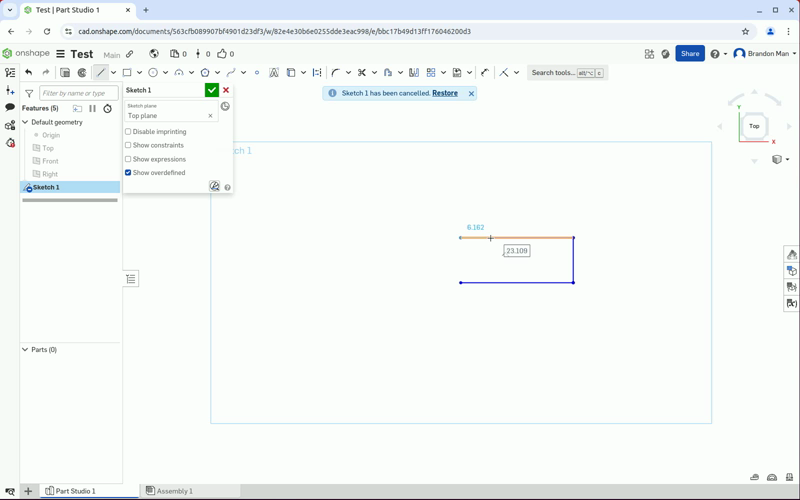
mouse_move(460, 282)
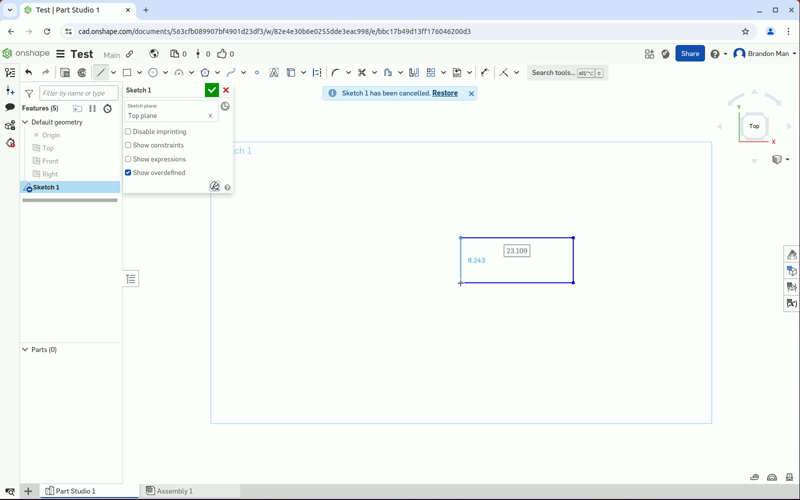
key_up(shift)
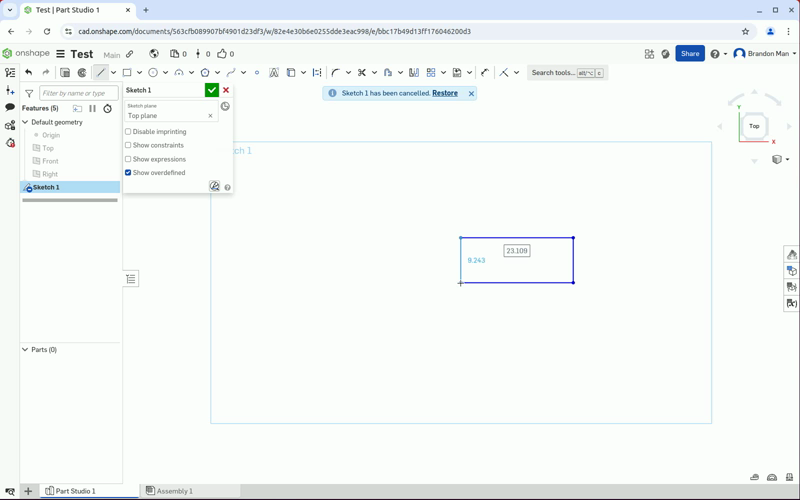
click(460, 282)
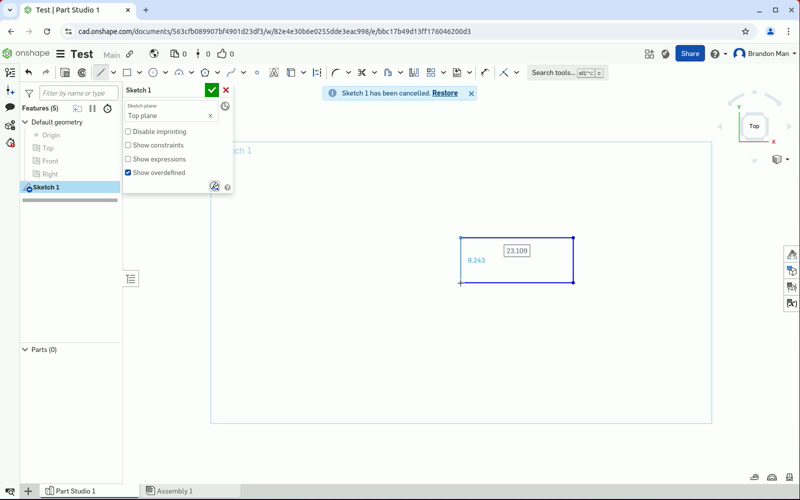
key(esc)
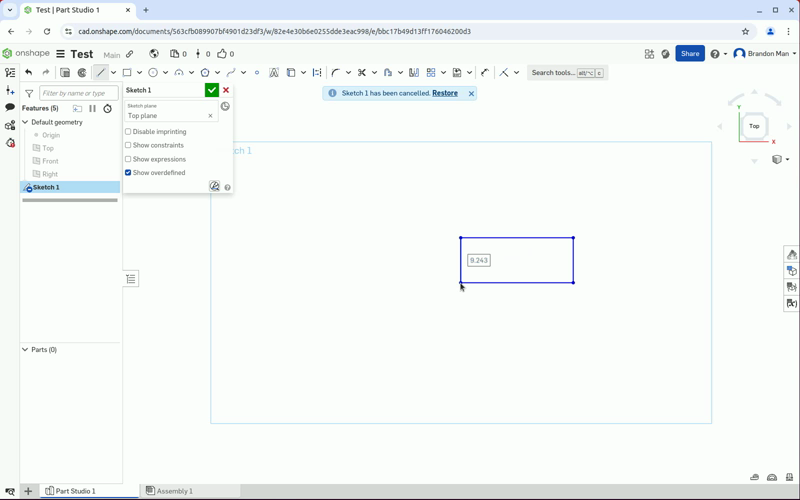
mouse_move(487, 260)
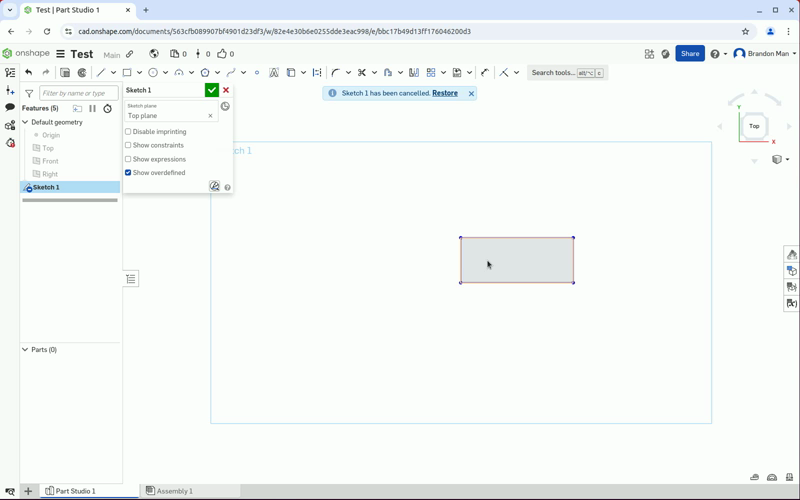
click(487, 260)
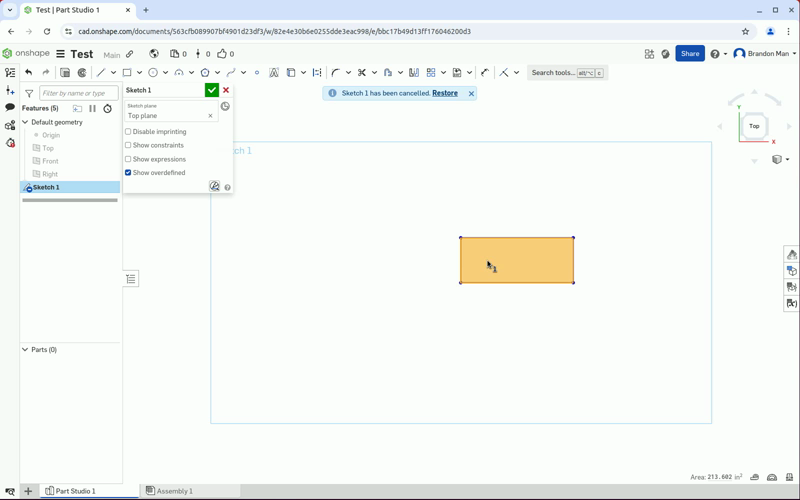
mouse_move(73, 352)
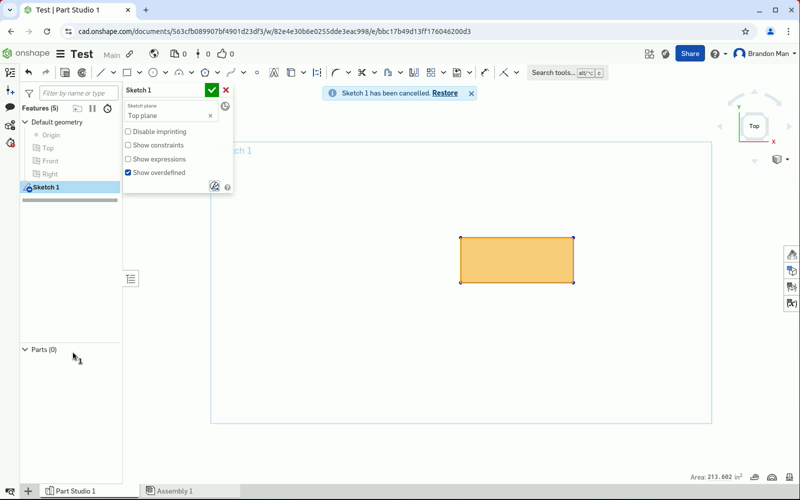
key(shift+y)
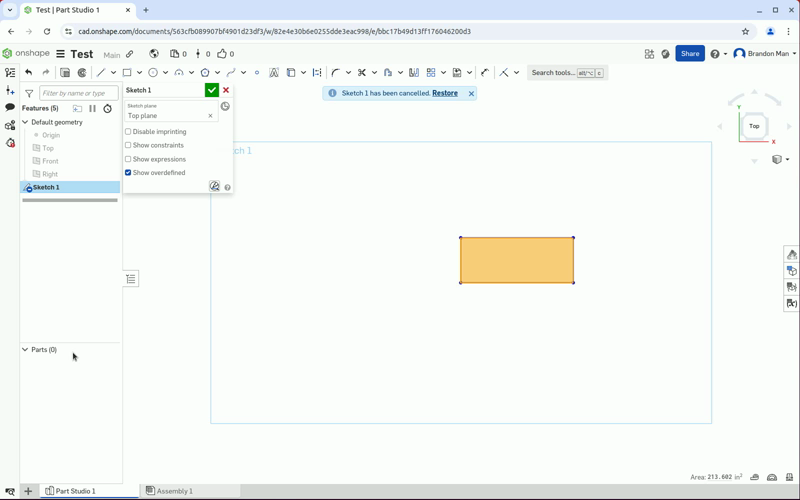
key(shift+e)
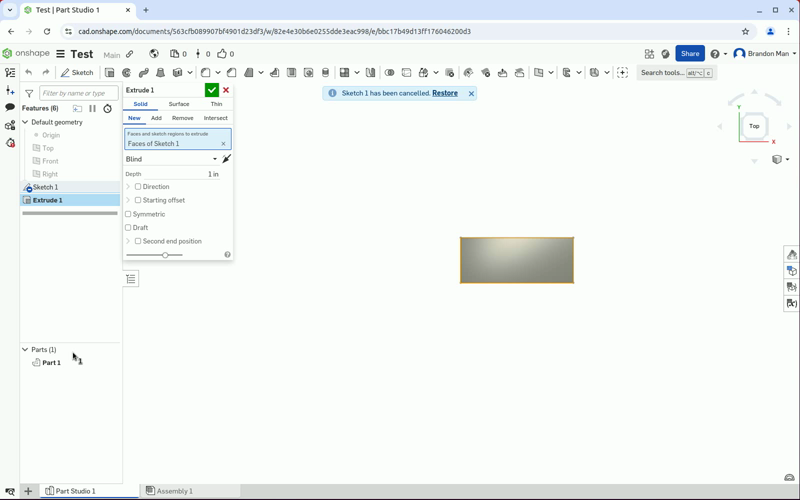
mouse_move(143, 106)
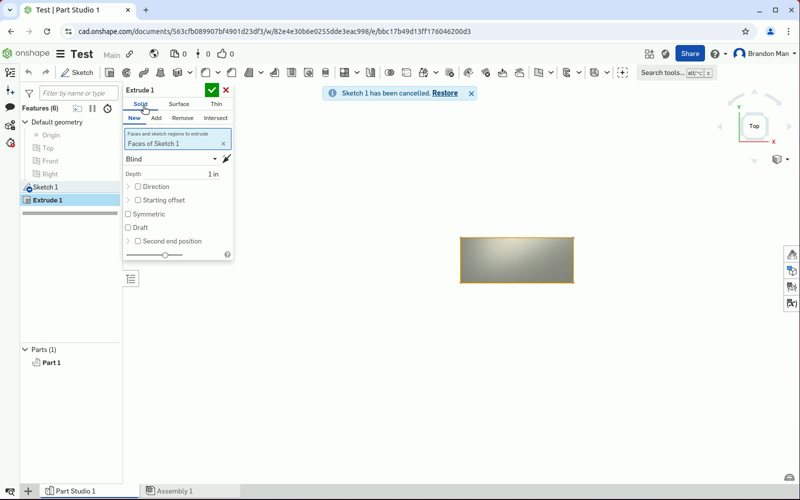
click(143, 106)
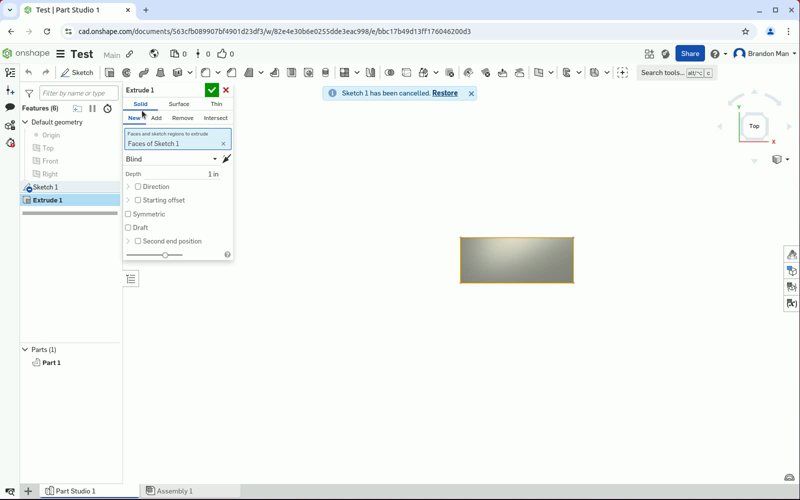
mouse_move(137, 120)
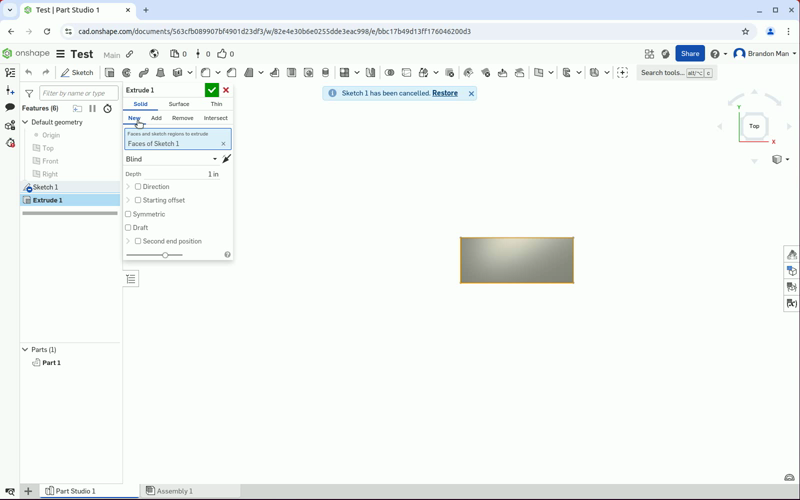
click(137, 120)
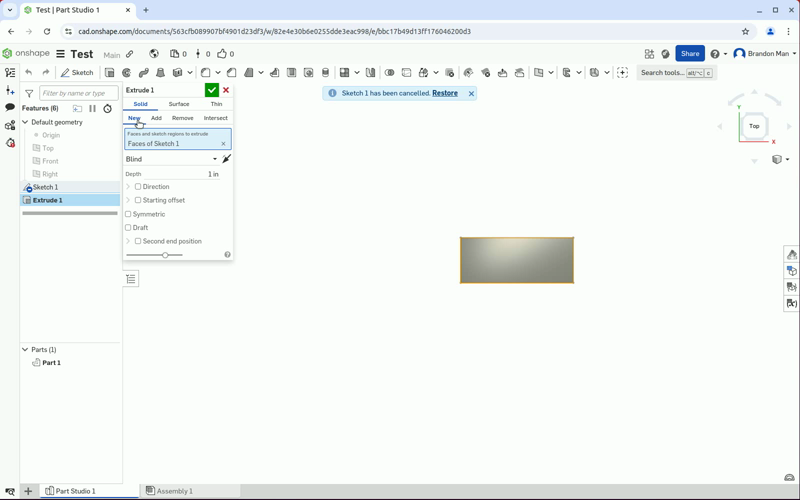
key(tab, 4)
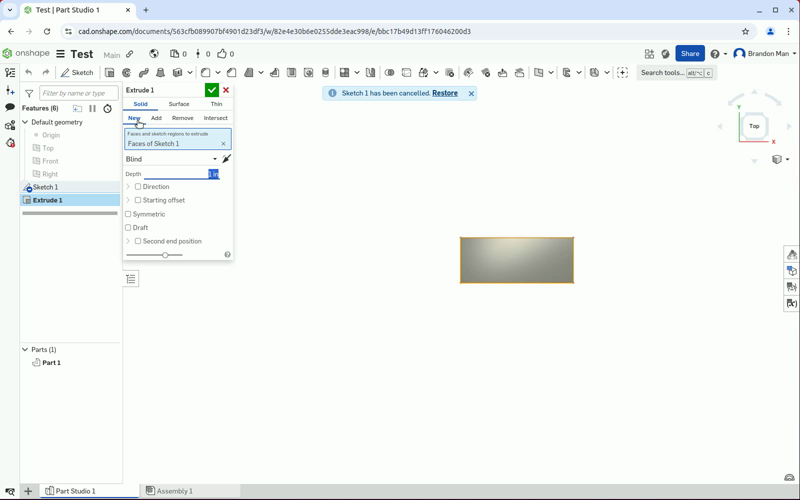
text(9.869)
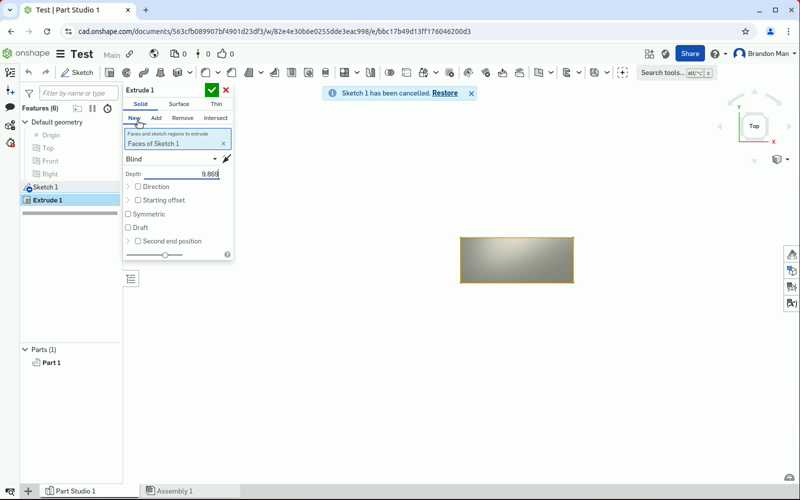
key(enter)
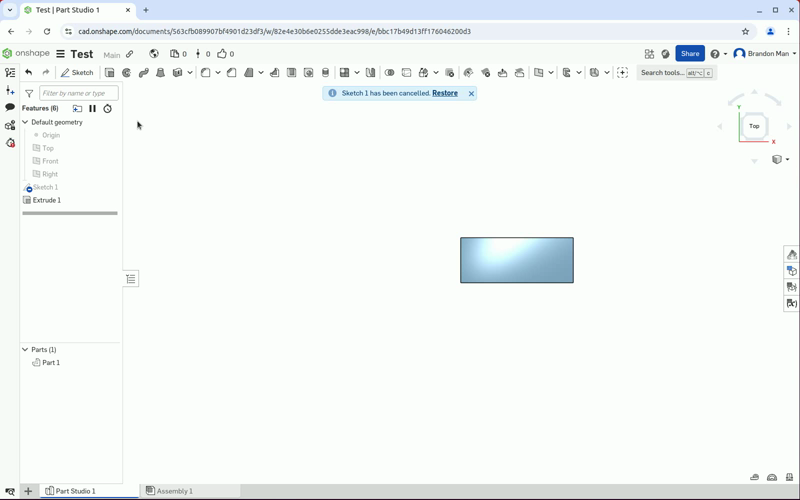
key(shift+h)
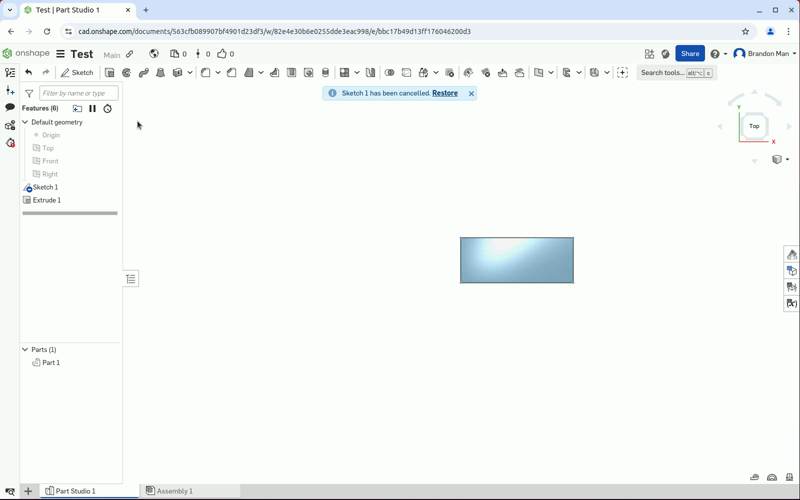
key(shift+h)
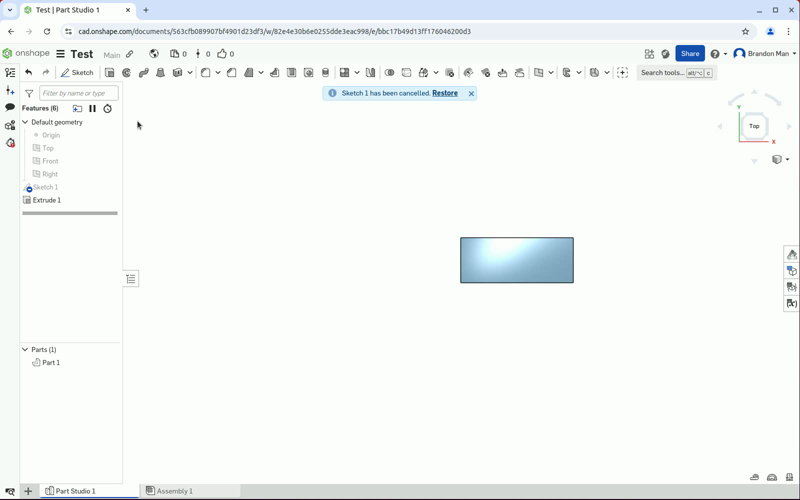
mouse_move(73, 189)
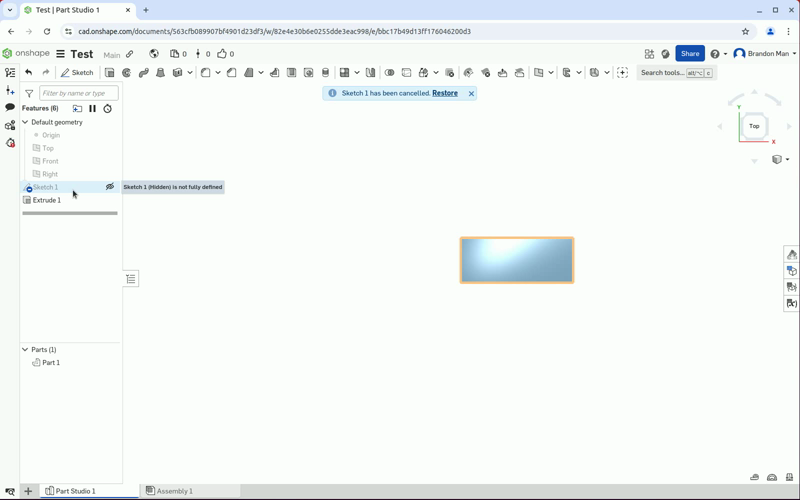
click(73, 189)
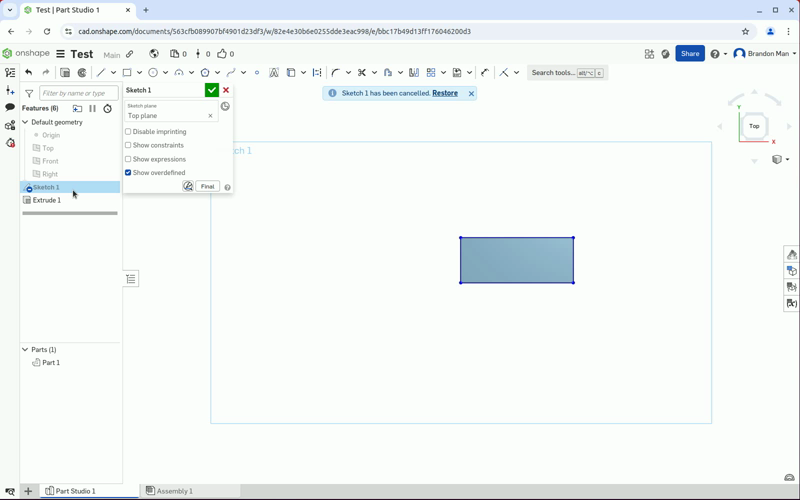
mouse_move(229, 92)
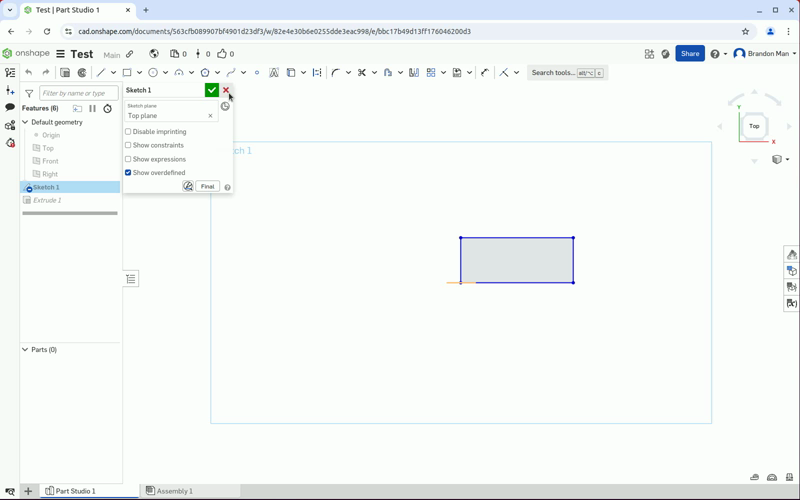
click(229, 92)
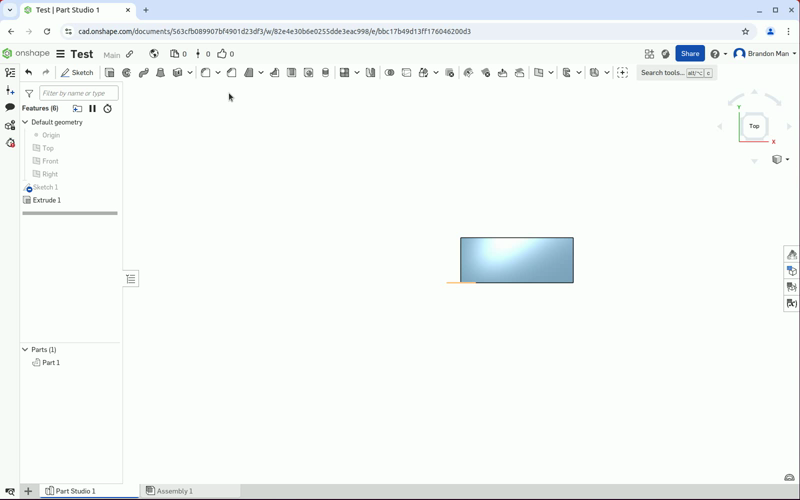
mouse_move(541, 75)
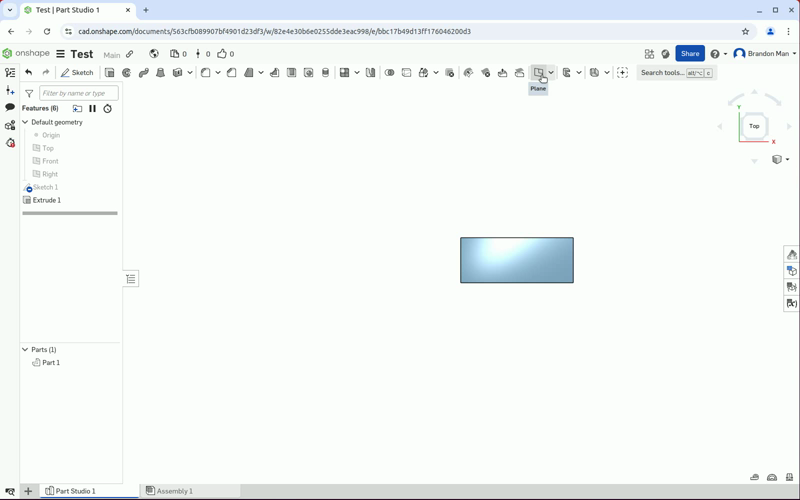
click(541, 75)
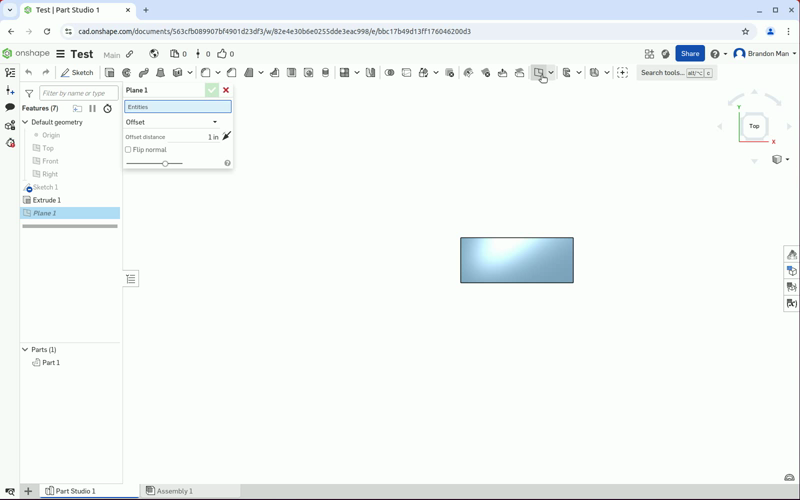
mouse_move(73, 150)
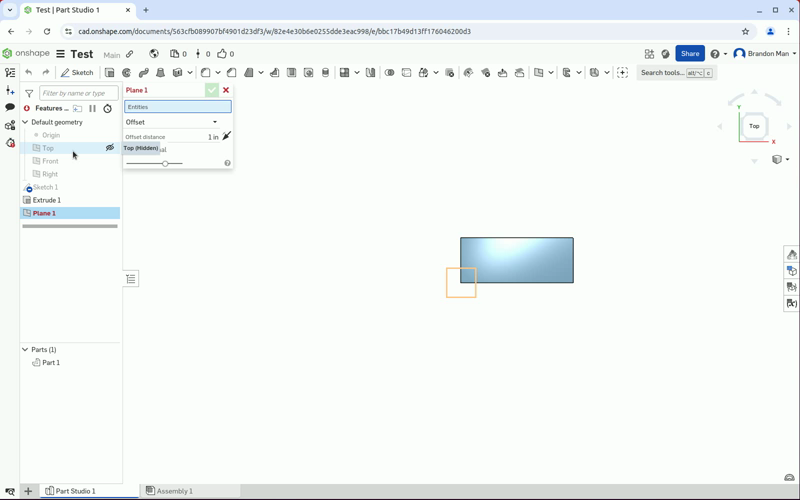
click(73, 150)
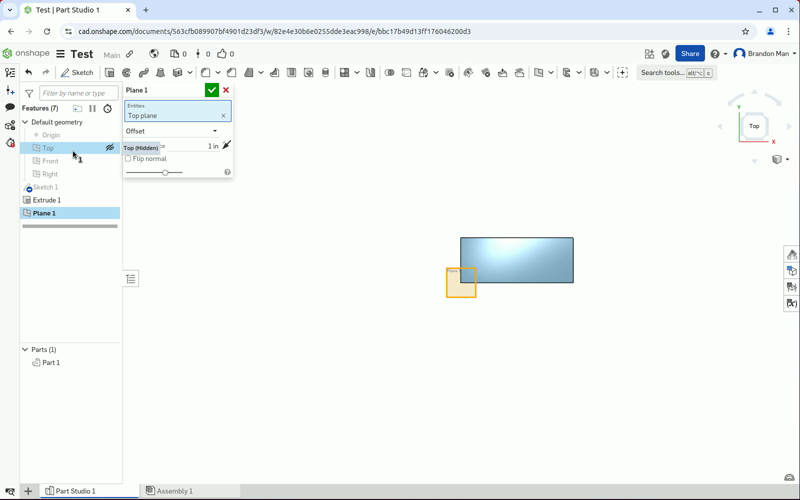
key(tab, 2)
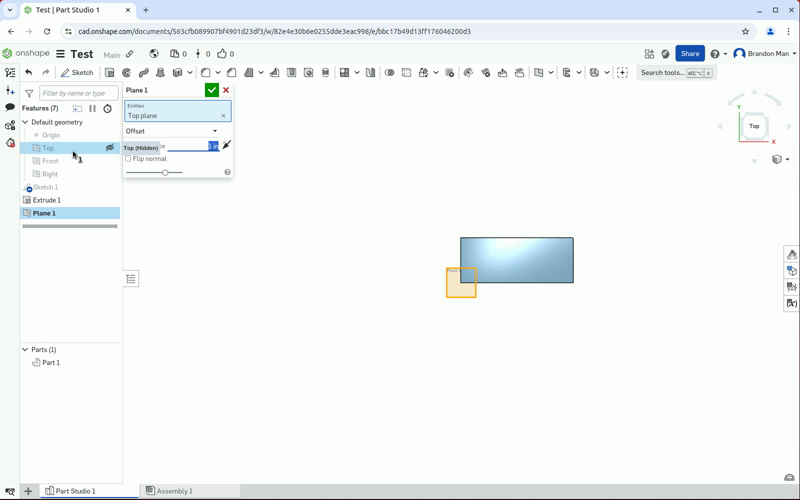
text(9.86)
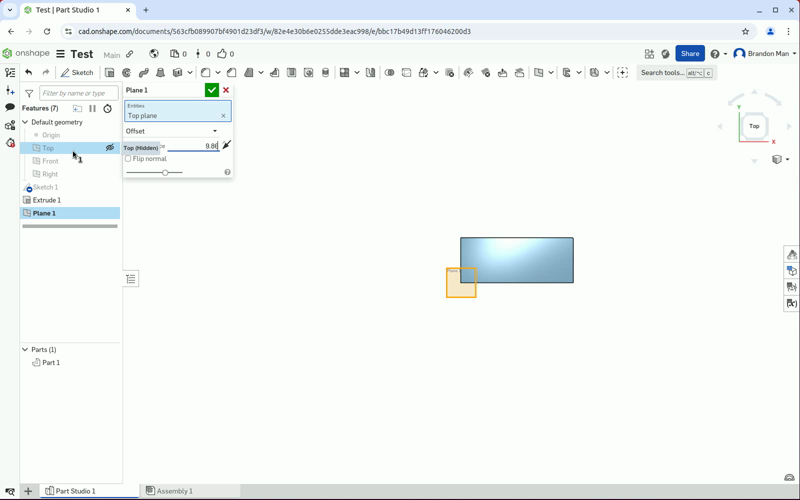
key(enter, 2)
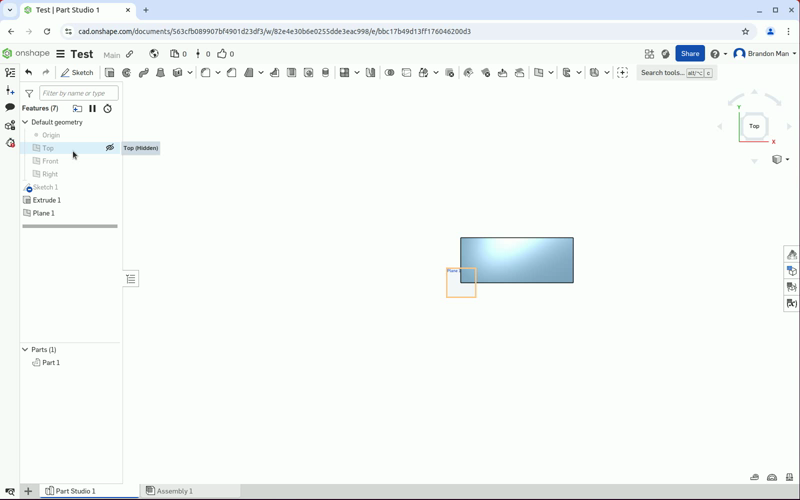
key(shift+s)
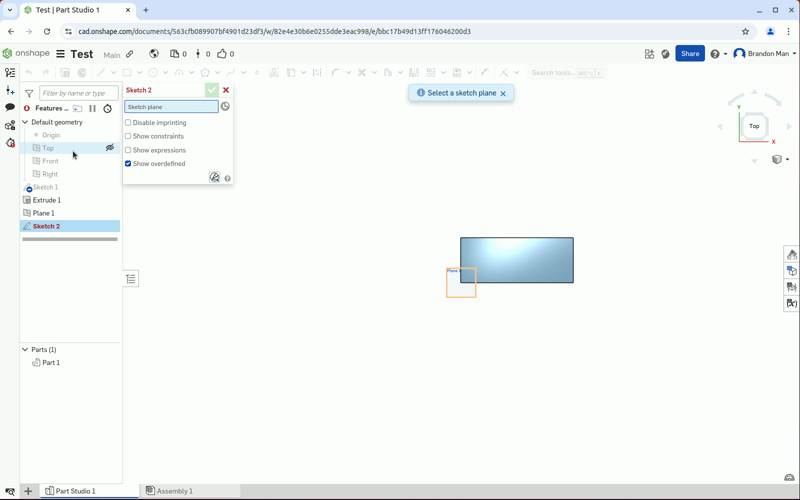
mouse_move(73, 215)
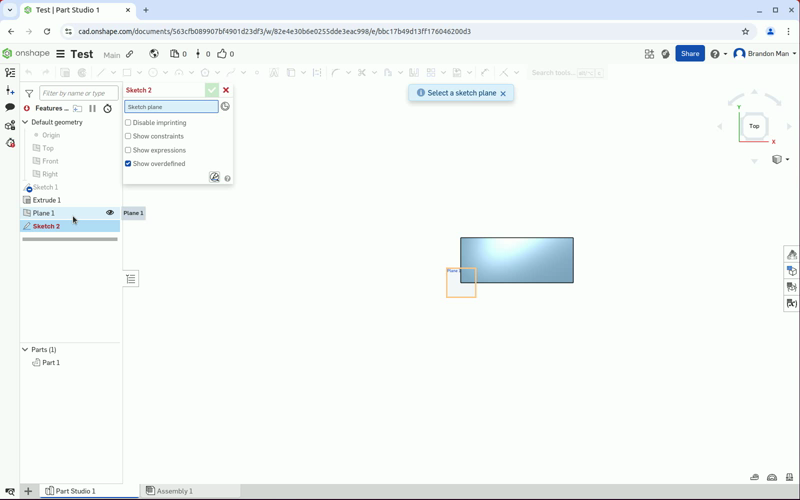
click(73, 215)
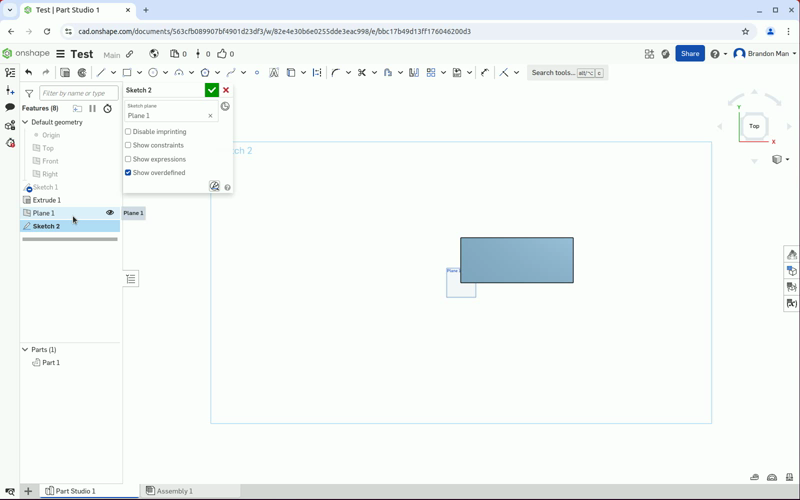
mouse_move(73, 352)
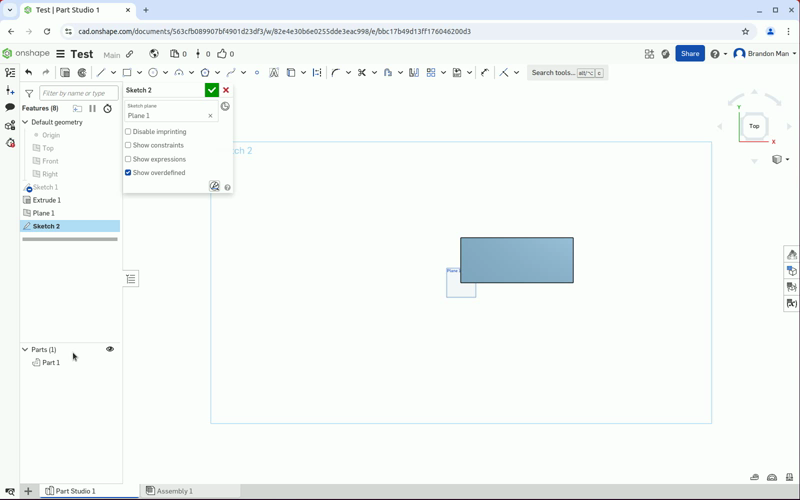
key(y)
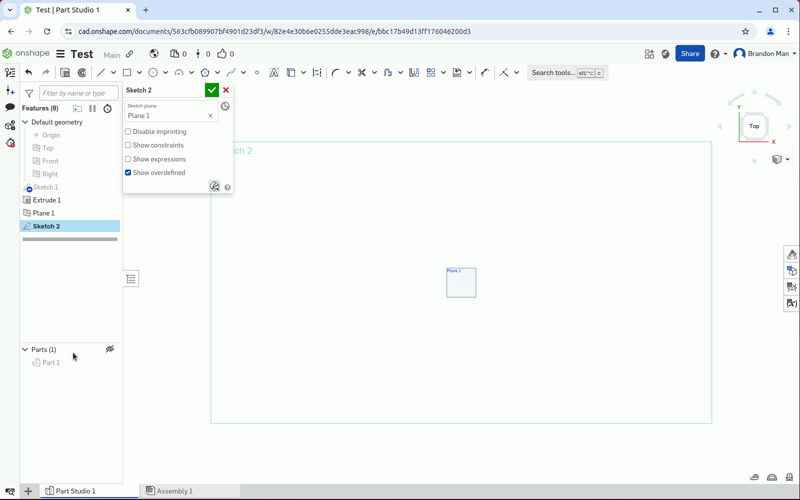
key(l)
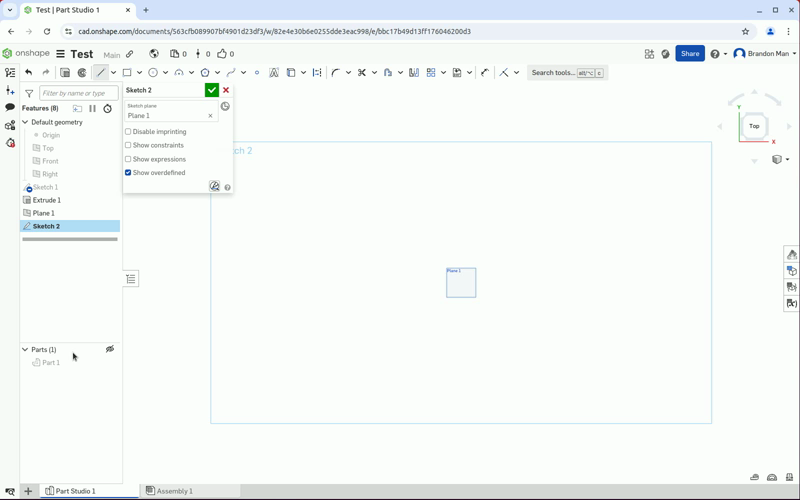
key_down(shift)
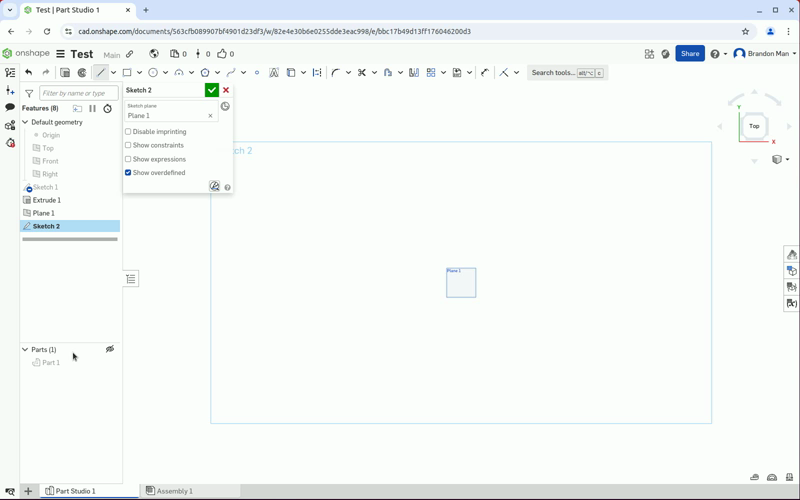
mouse_move(463, 280)
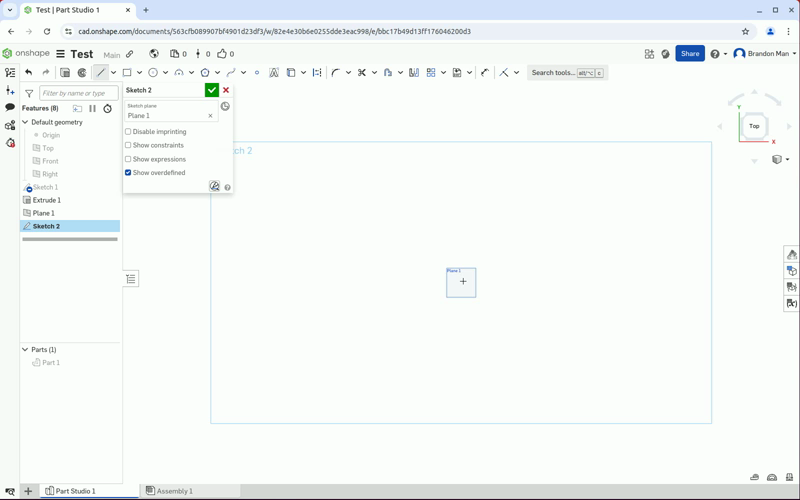
click(463, 280)
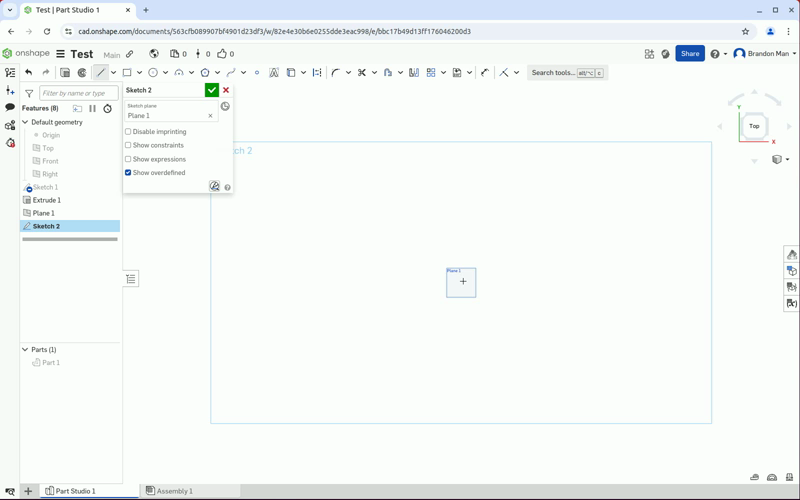
key_up(shift)
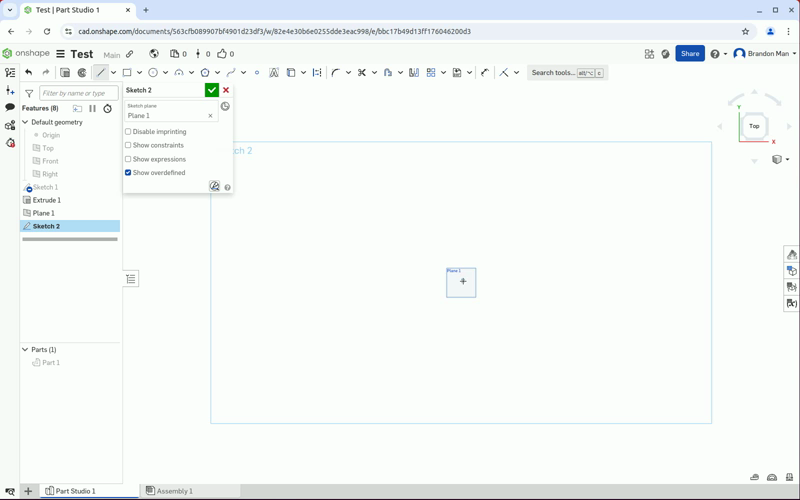
key_down(shift)
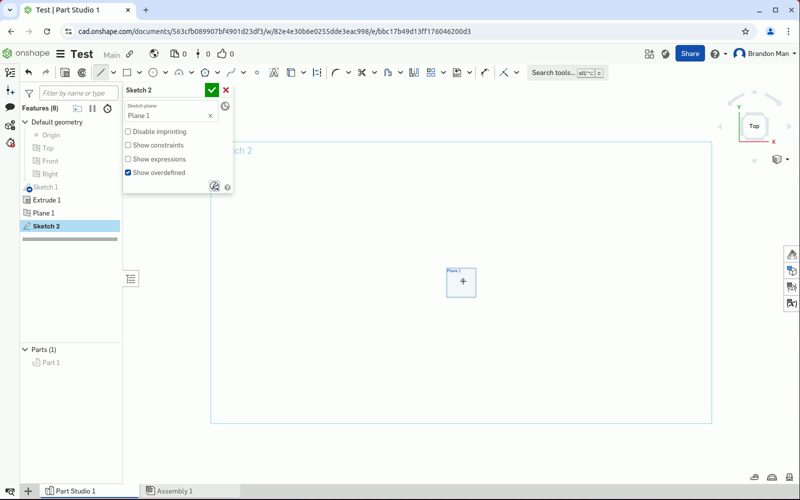
mouse_move(570, 280)
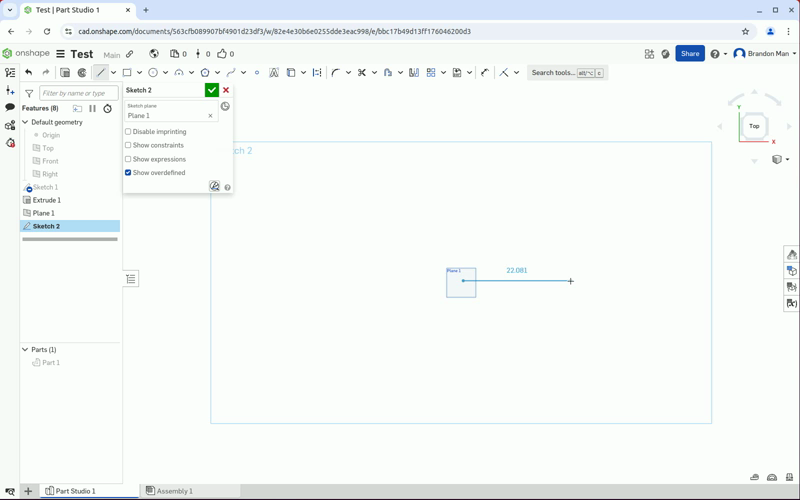
click(570, 280)
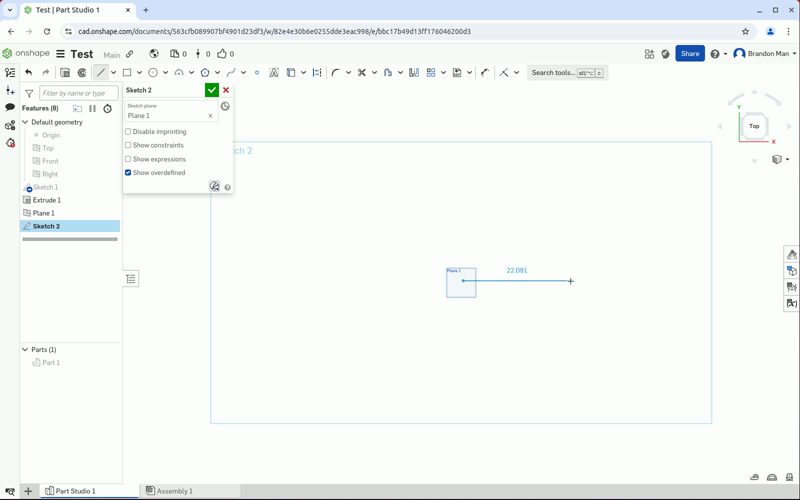
key_up(shift)
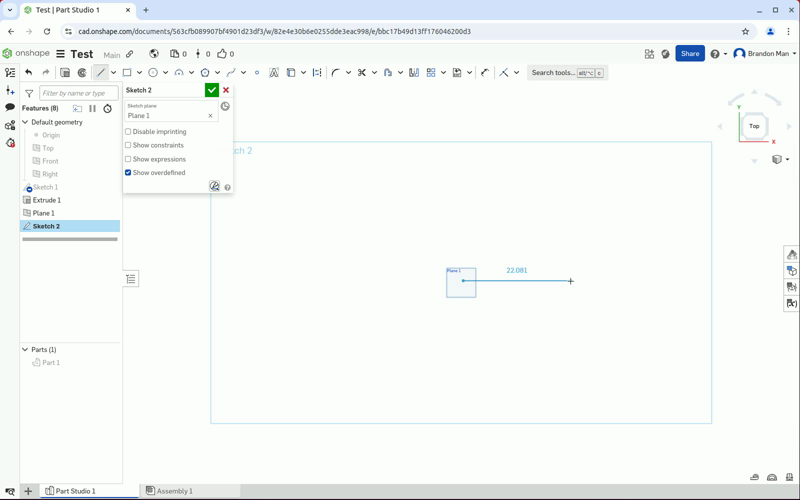
key_down(shift)
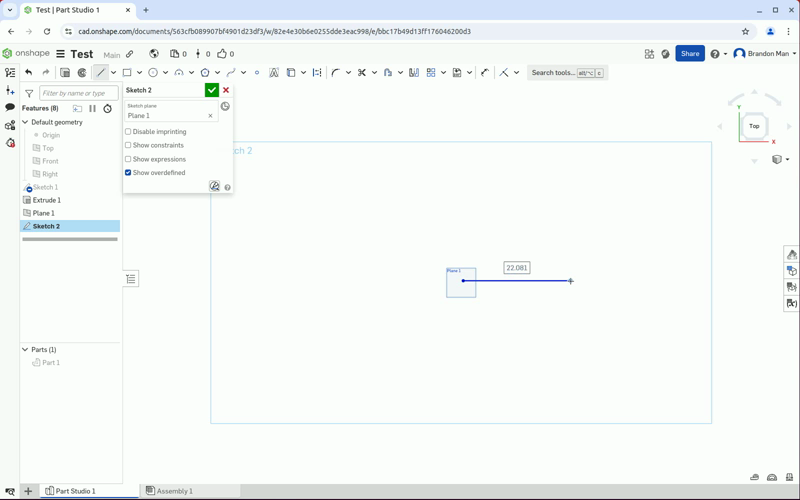
mouse_move(589, 280)
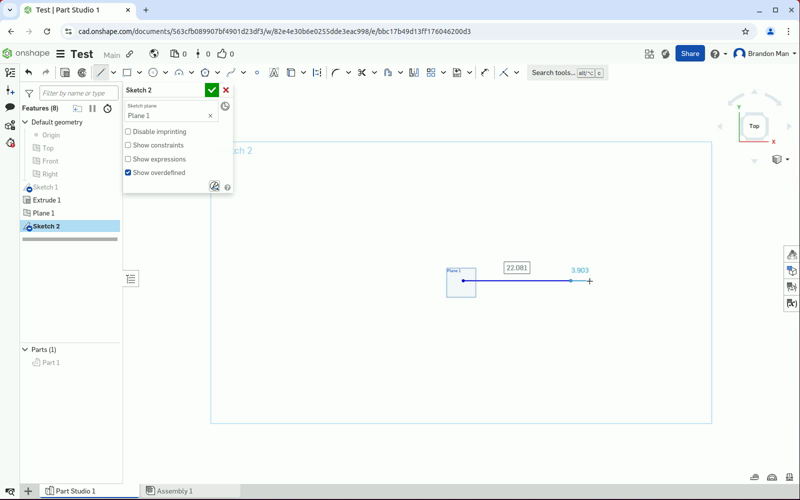
mouse_move(570, 239)
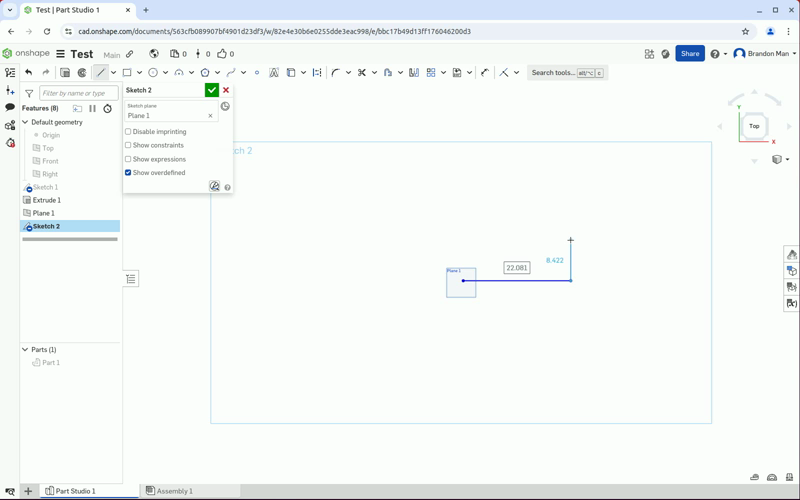
click(570, 239)
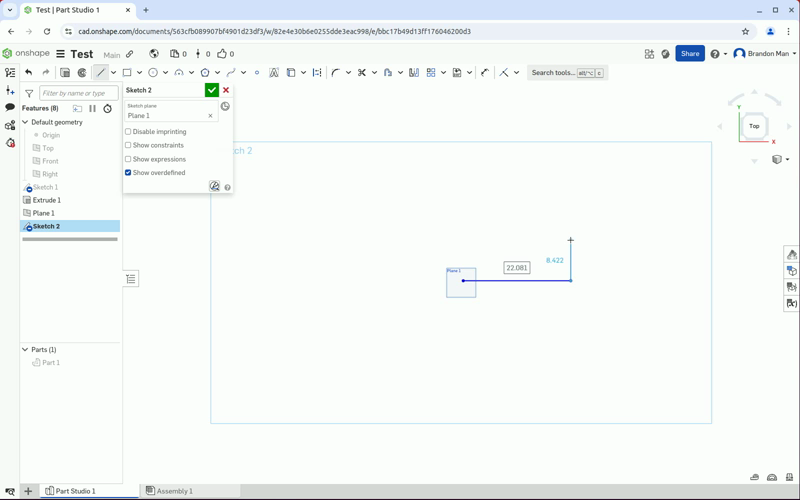
key_up(shift)
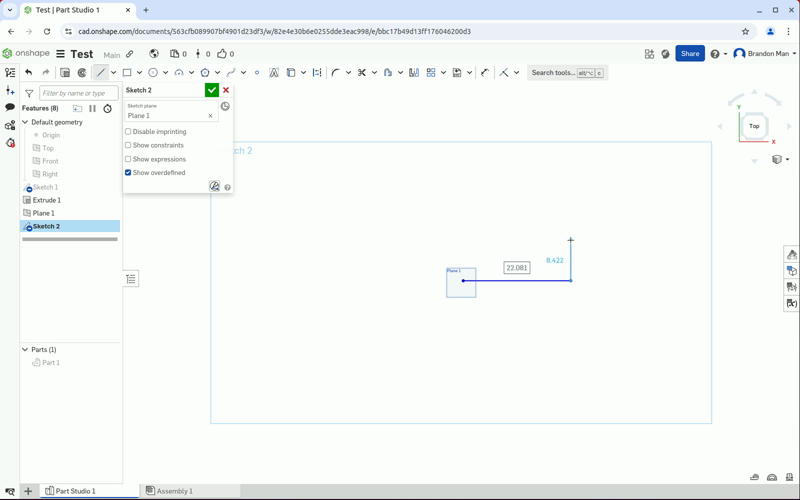
key_down(shift)
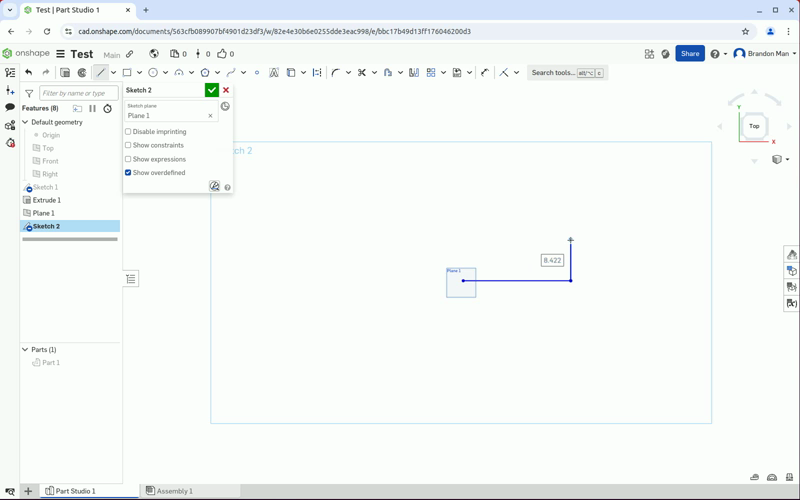
mouse_move(463, 239)
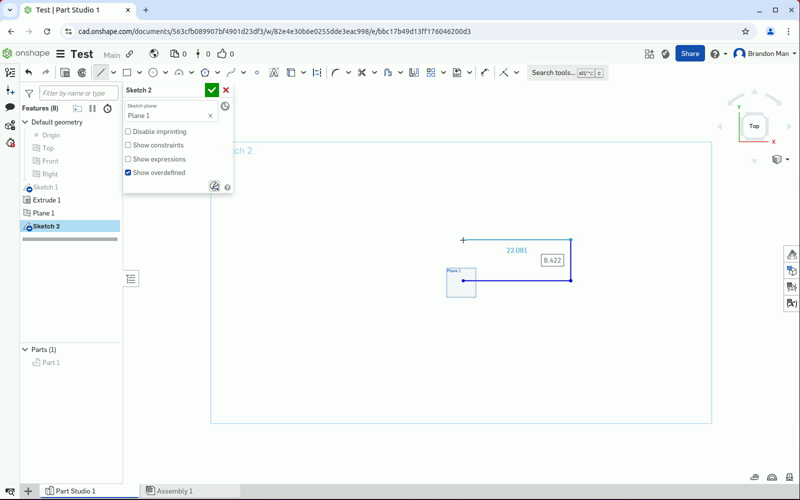
click(463, 239)
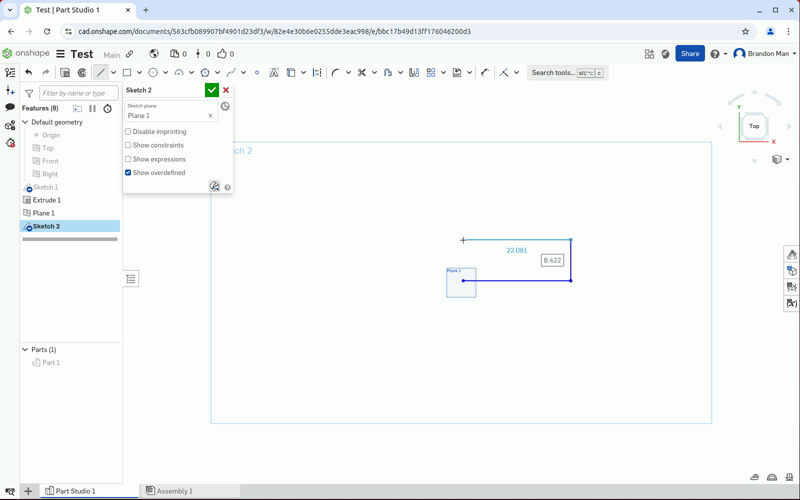
key_up(shift)
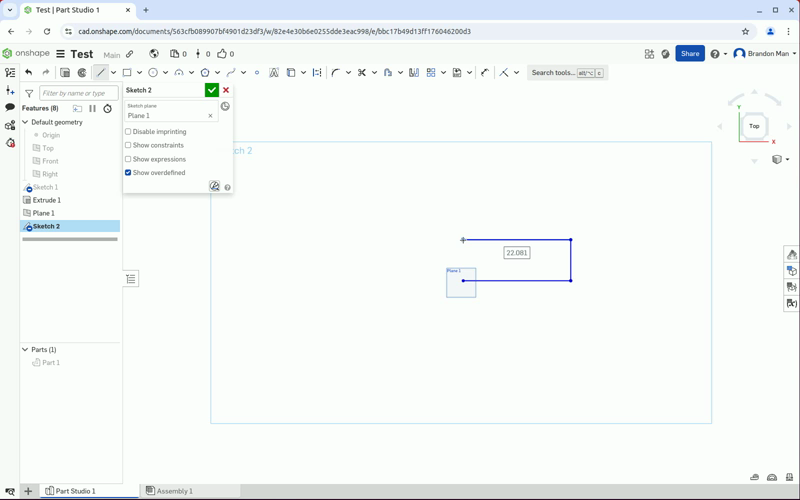
mouse_move(493, 239)
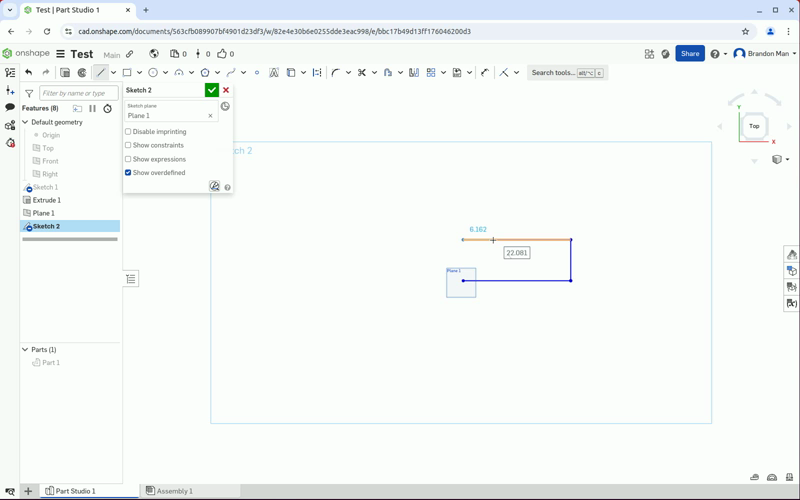
key_down(shift)
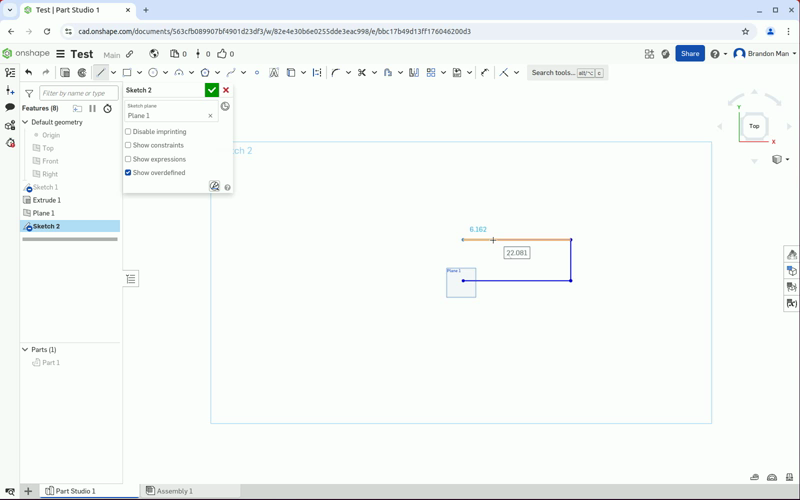
mouse_move(463, 280)
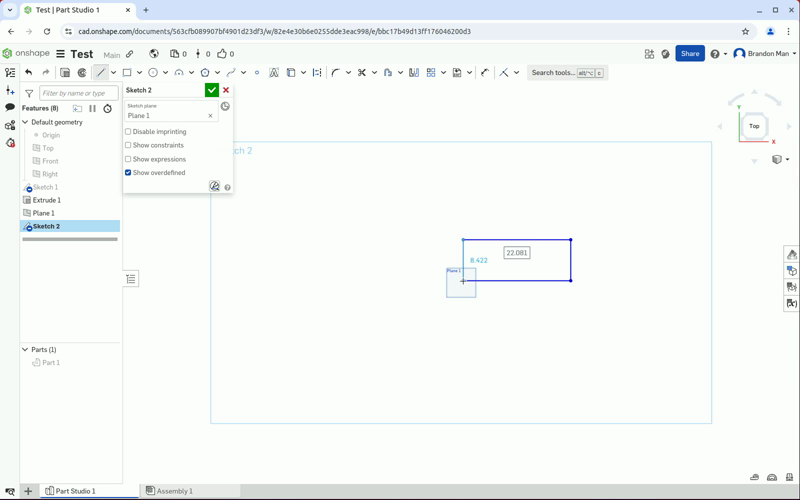
key_up(shift)
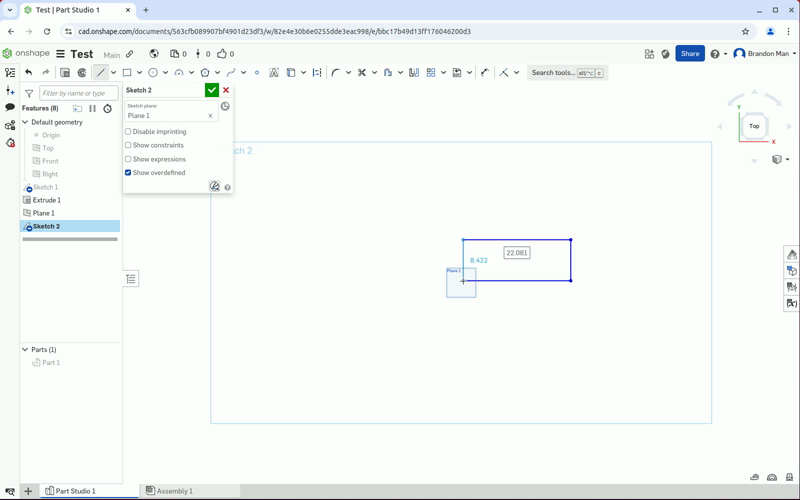
click(463, 280)
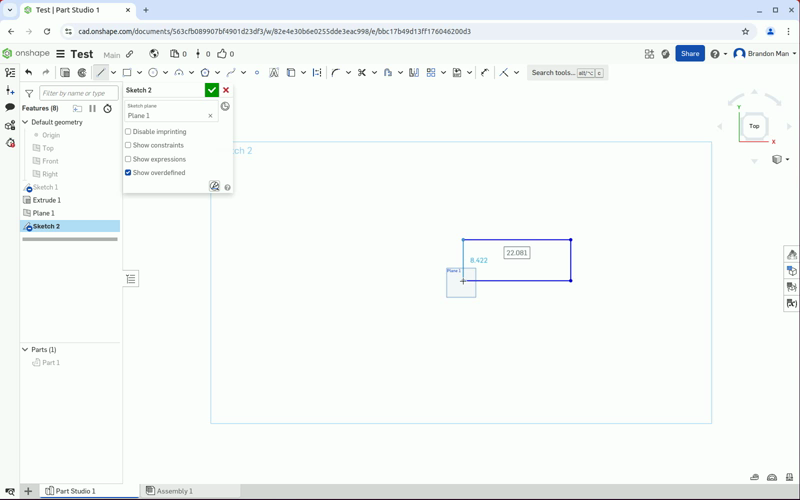
key(esc)
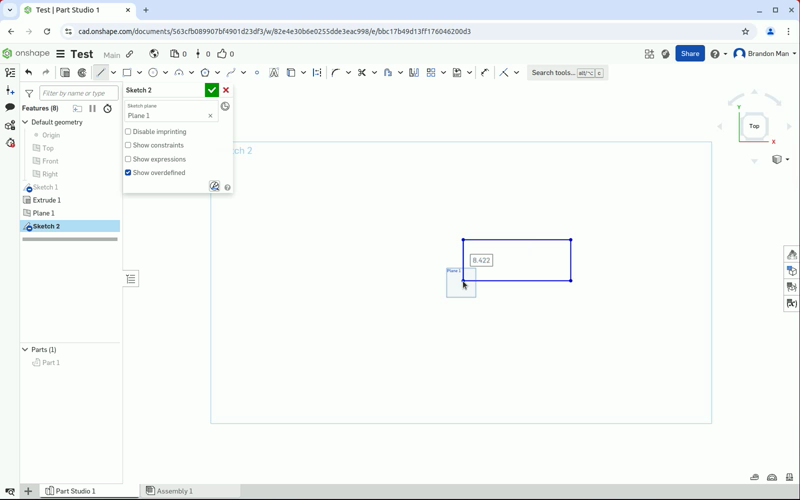
mouse_move(564, 243)
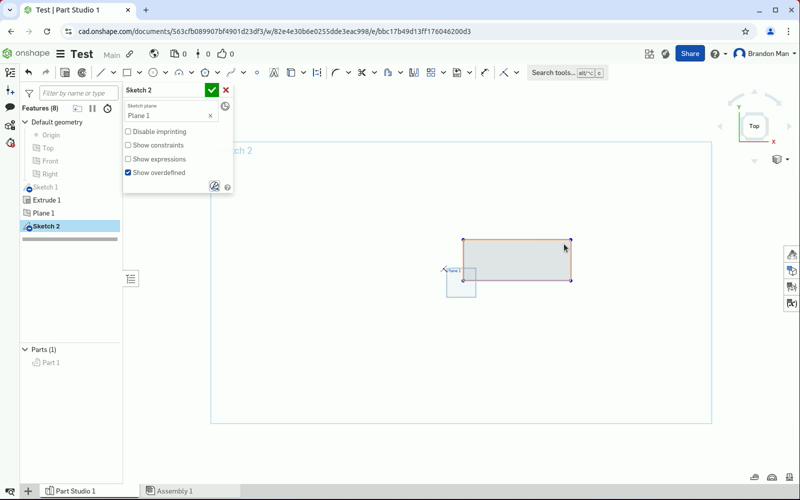
click(564, 243)
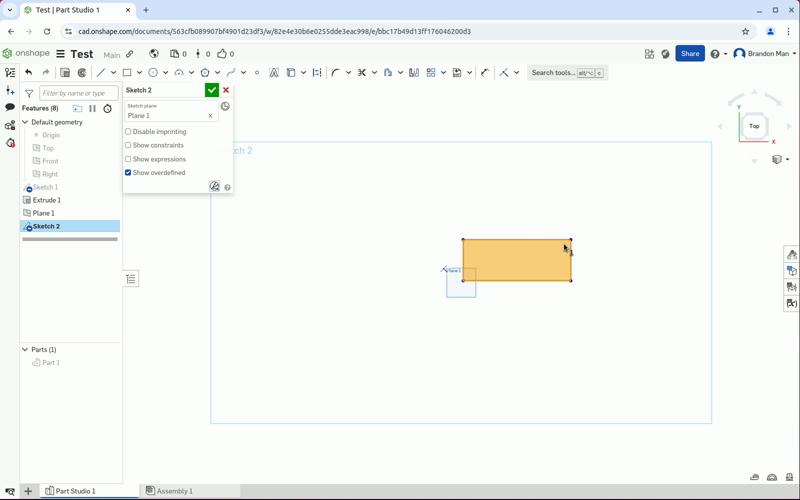
mouse_move(73, 352)
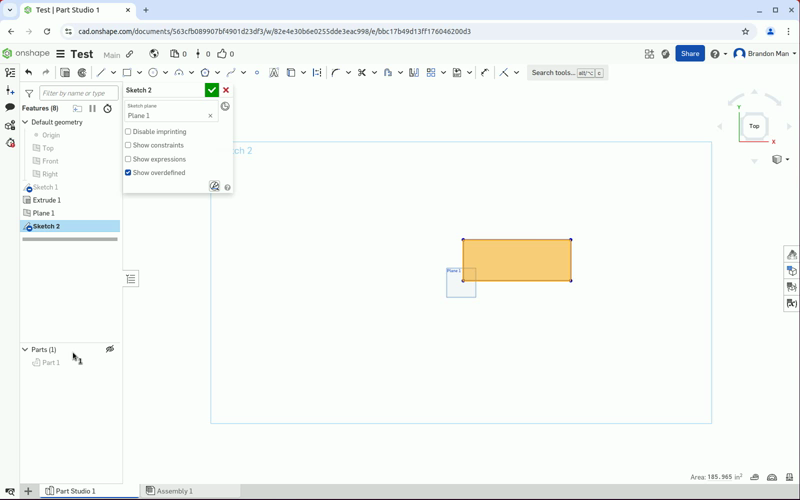
key(shift+y)
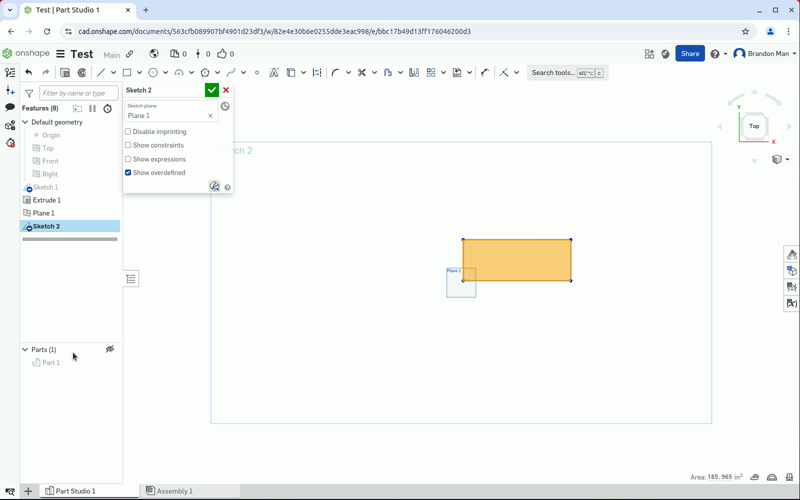
key(shift+e)
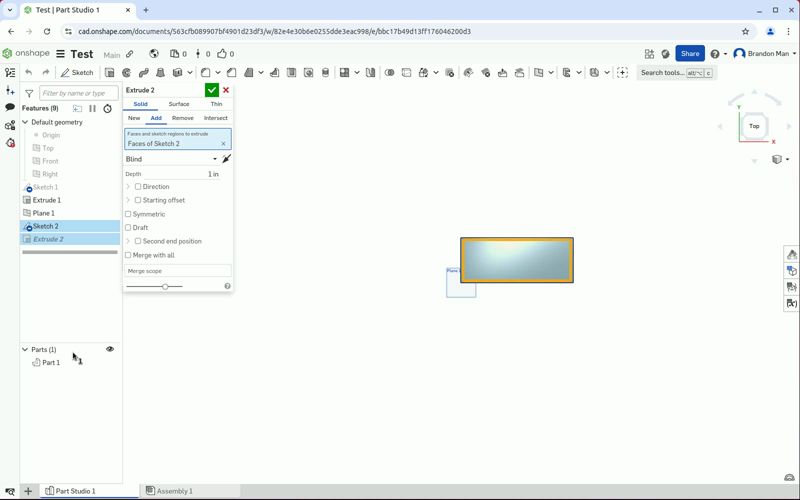
mouse_move(143, 106)
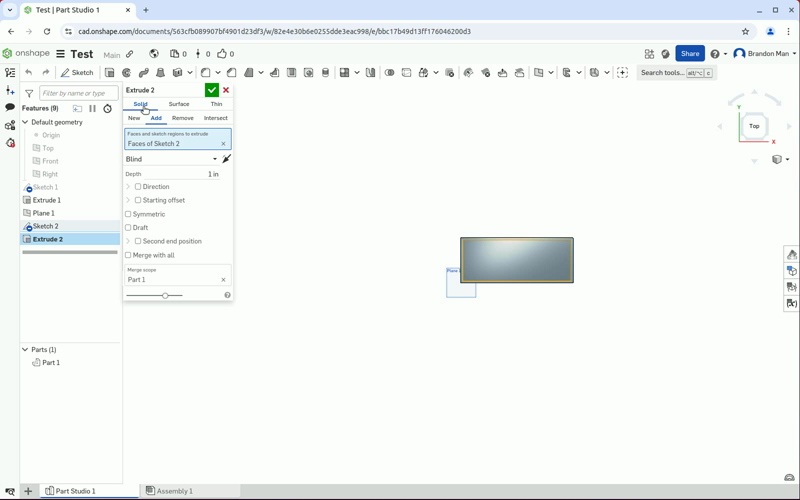
click(143, 106)
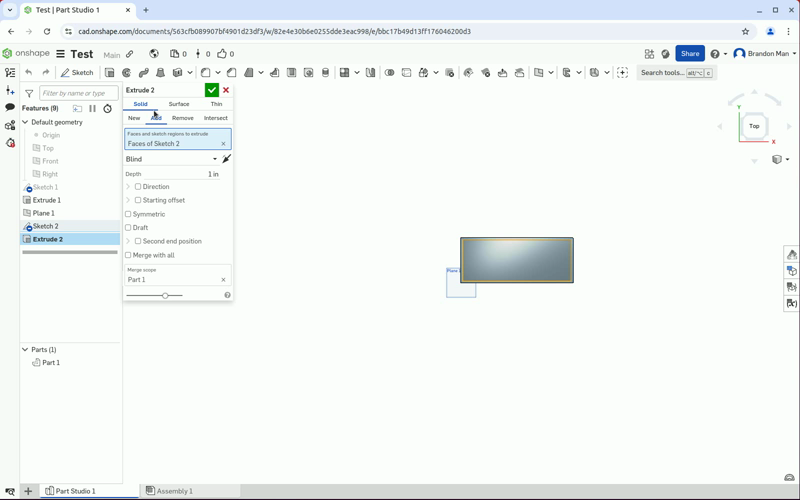
mouse_move(186, 120)
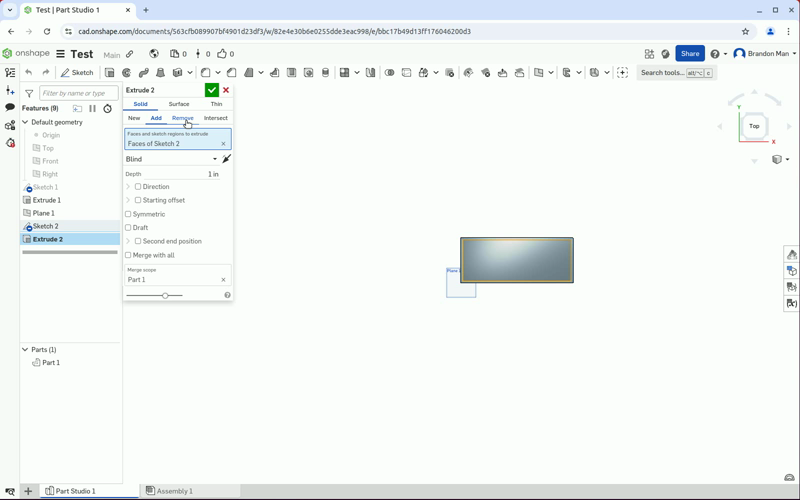
click(186, 120)
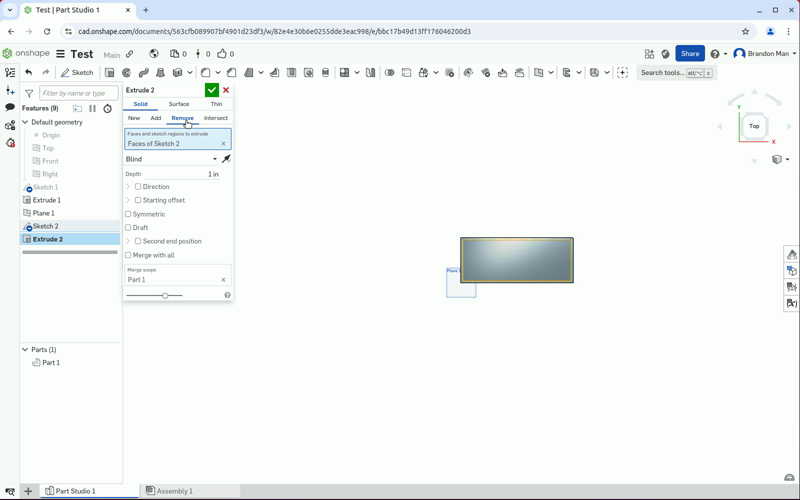
key(tab, 4)
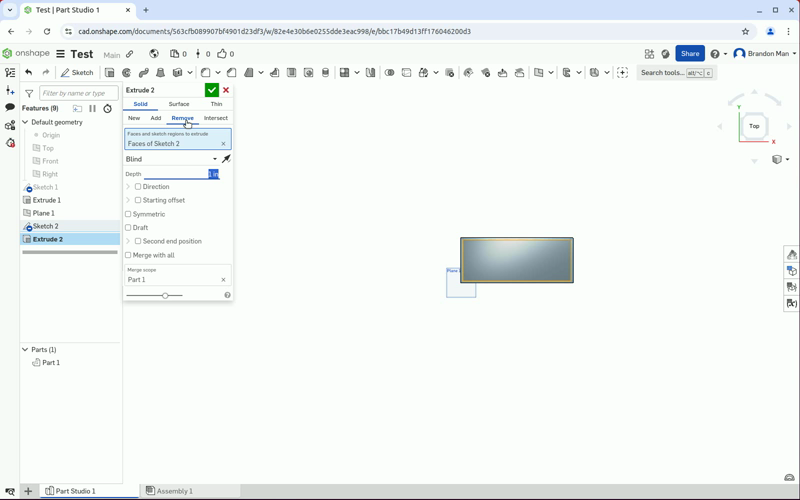
text(9.628)
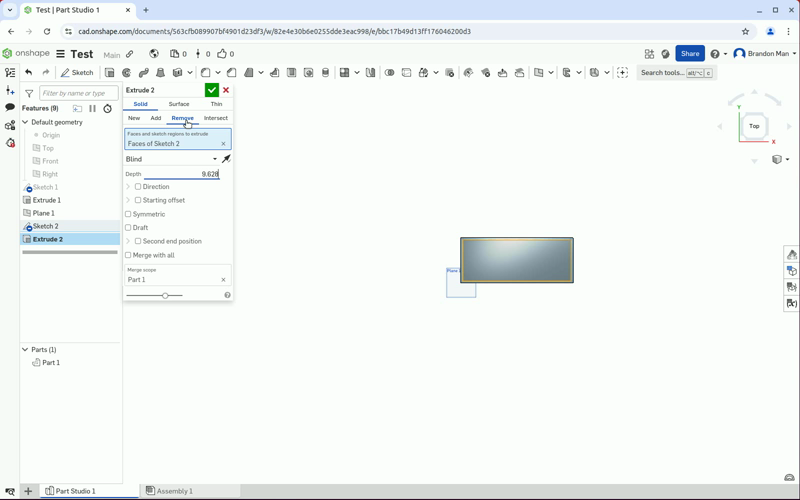
key(tab, 6)
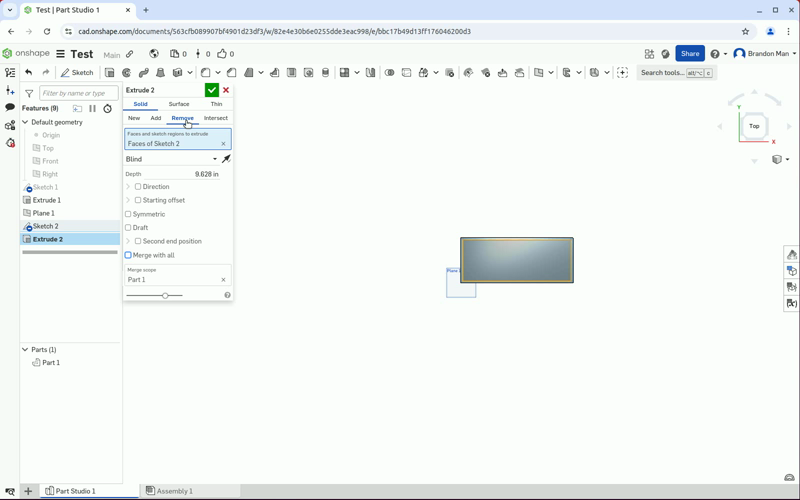
key(space)
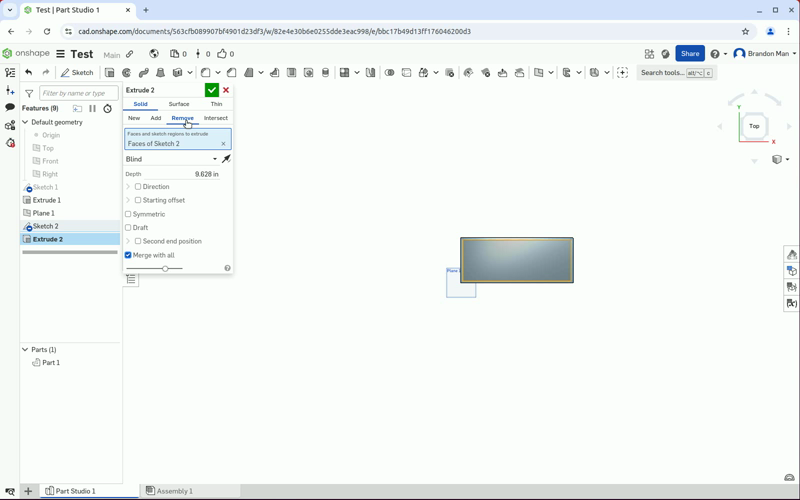
key(enter)
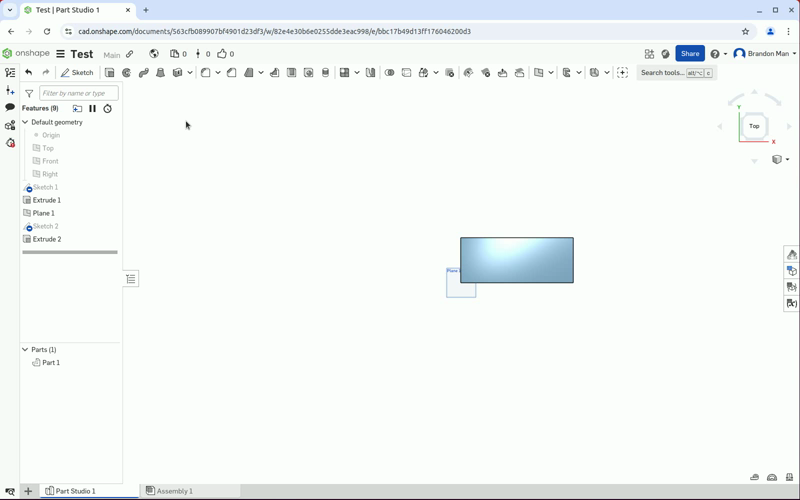
key(shift+h)
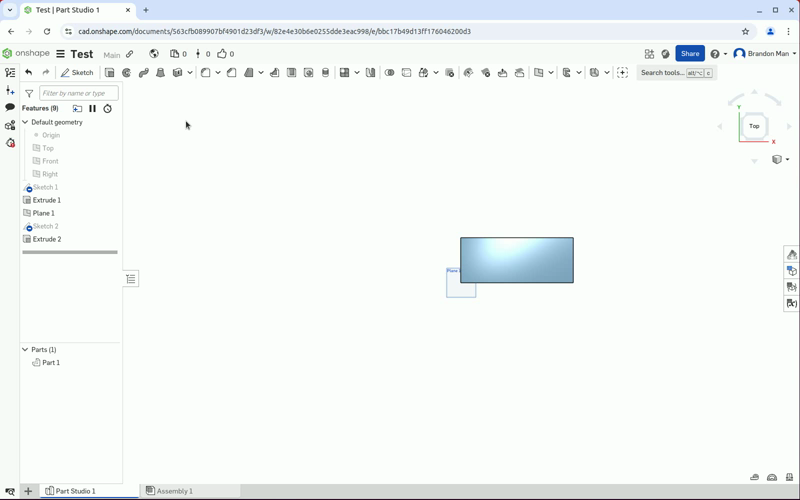
key(shift+h)
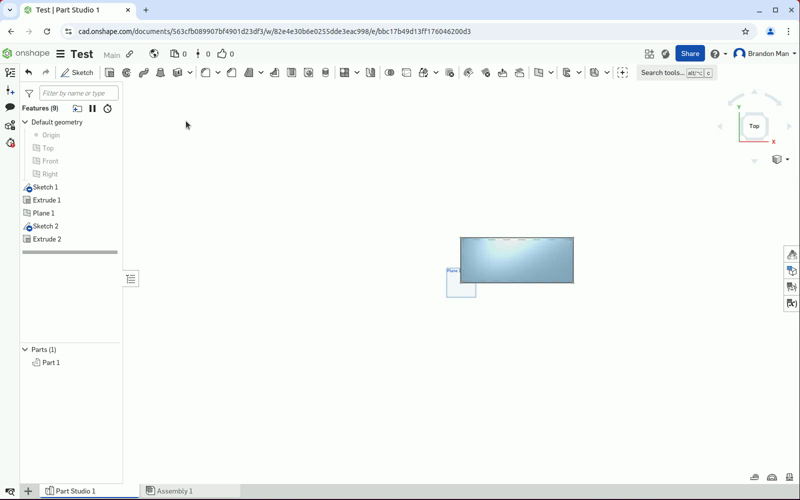
key(shift+7)
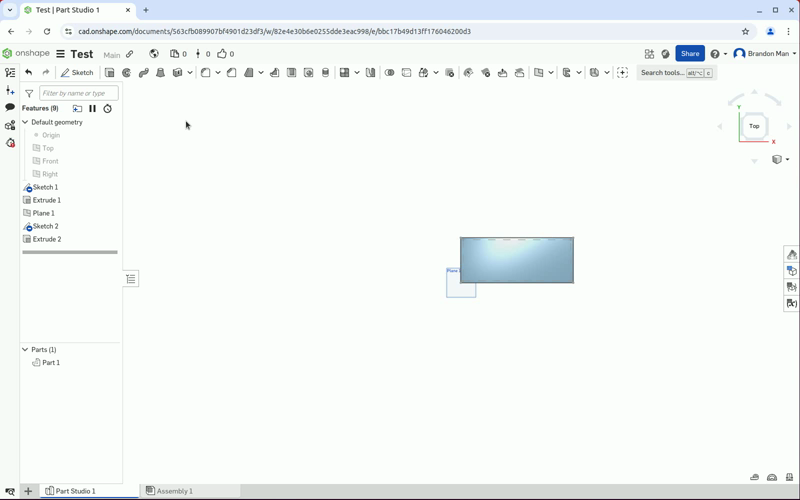
key(up, 3)
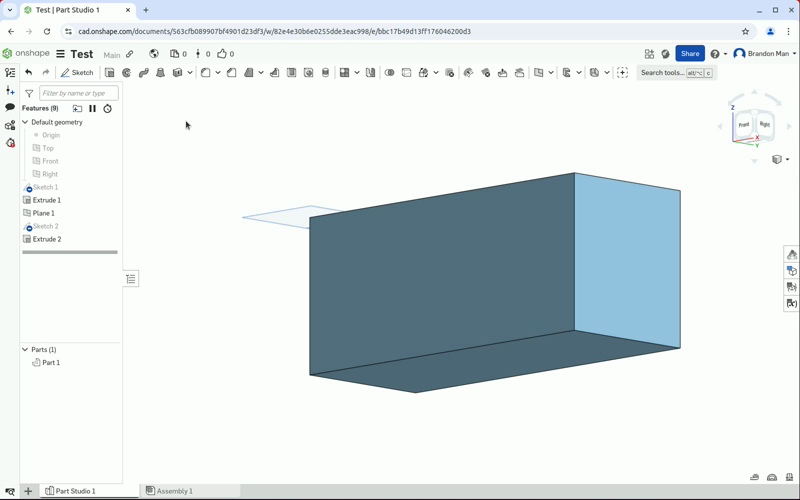
key(left, 3)
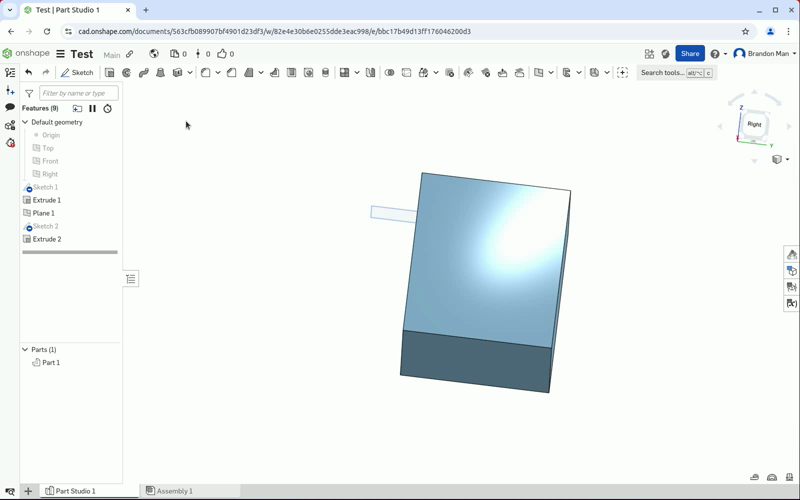
key(right, 3)
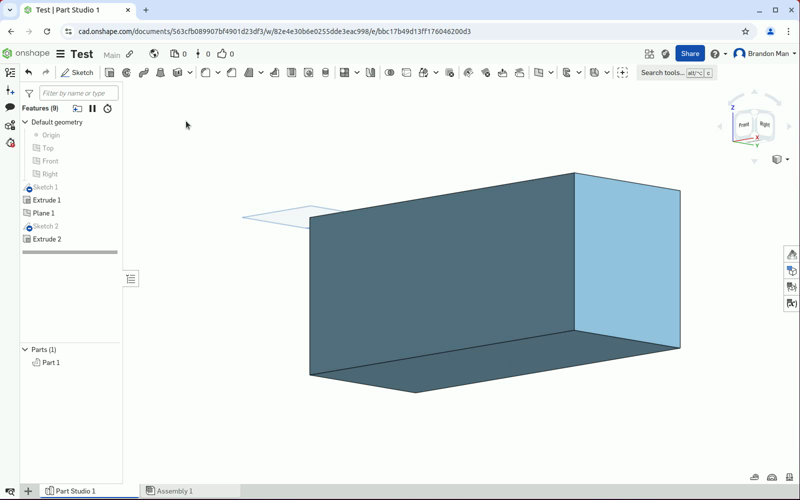
key(down, 3)
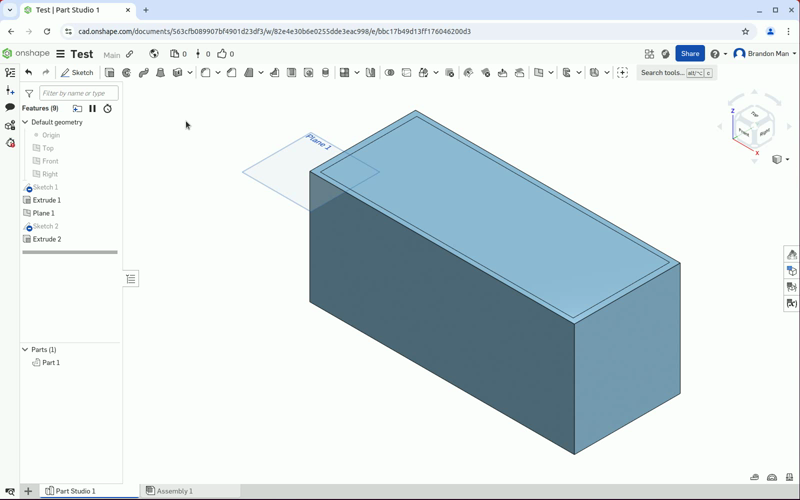
mouse_move(73, 189)
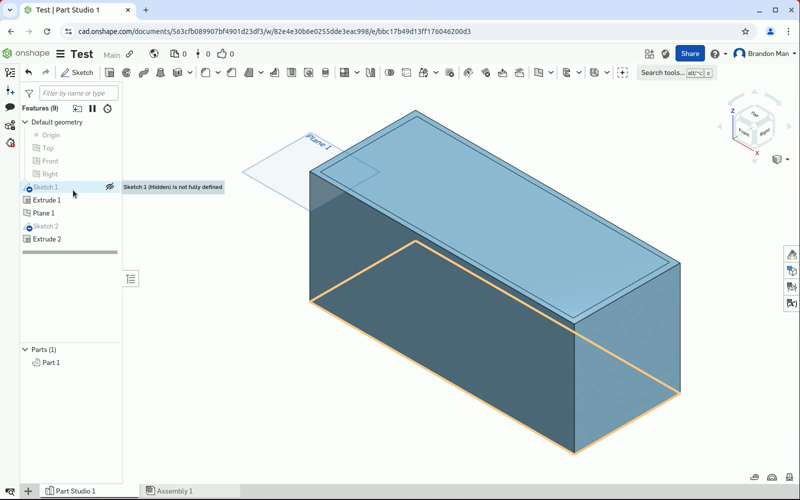
click(73, 189)